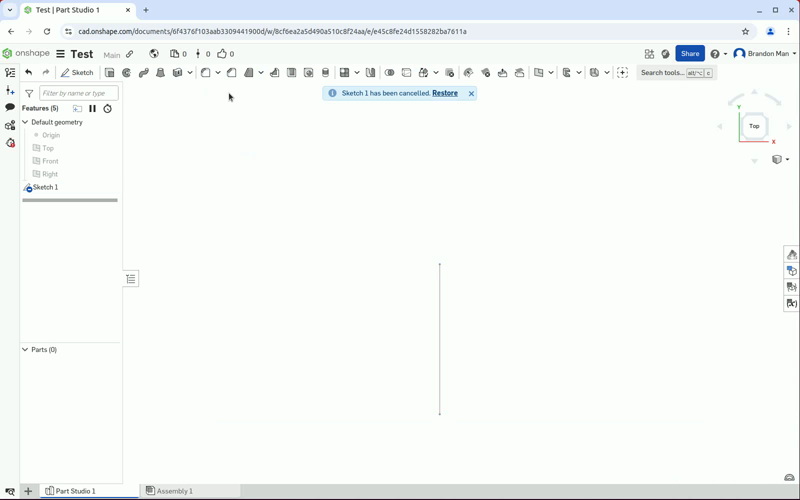
key(shift+h)
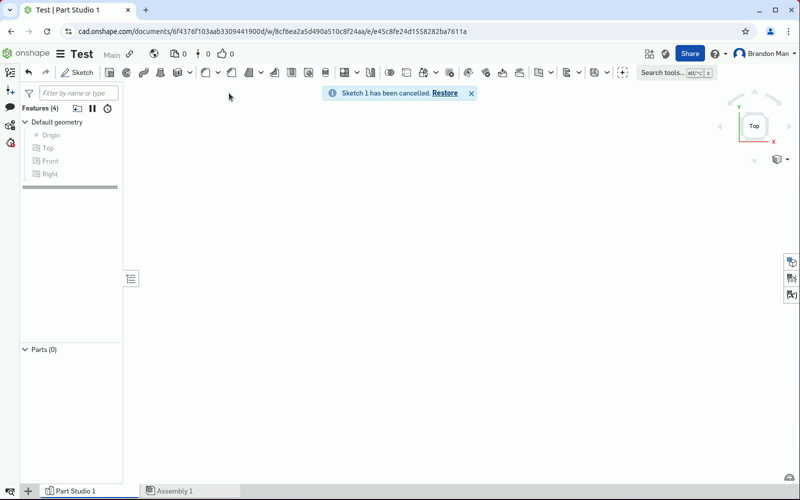
mouse_move(73, 352)
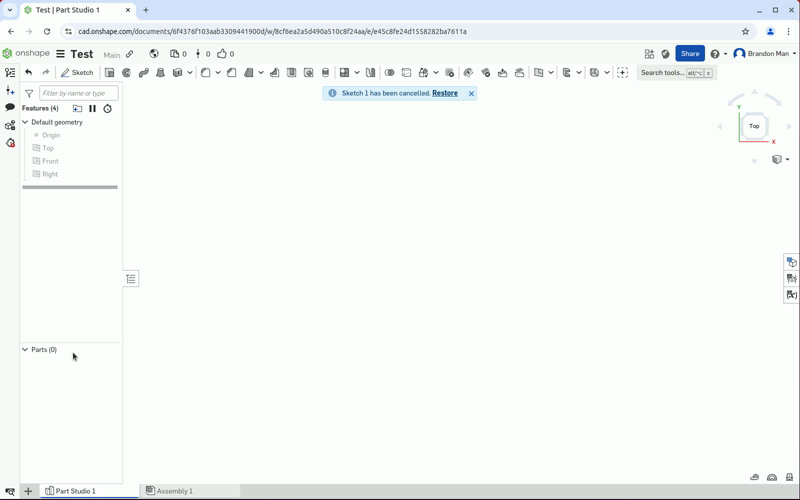
key(y)
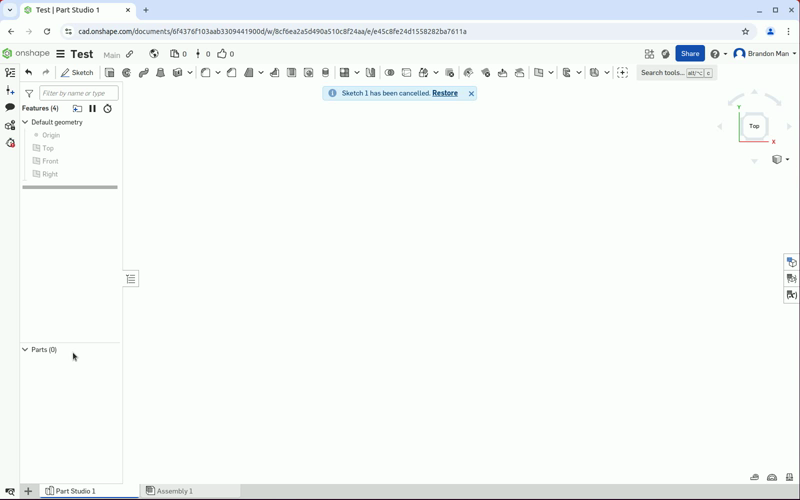
key(shift+p)
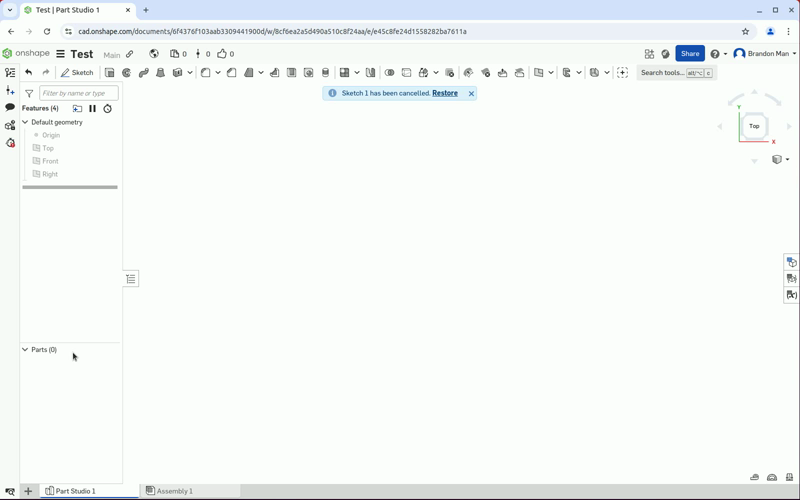
key(space)
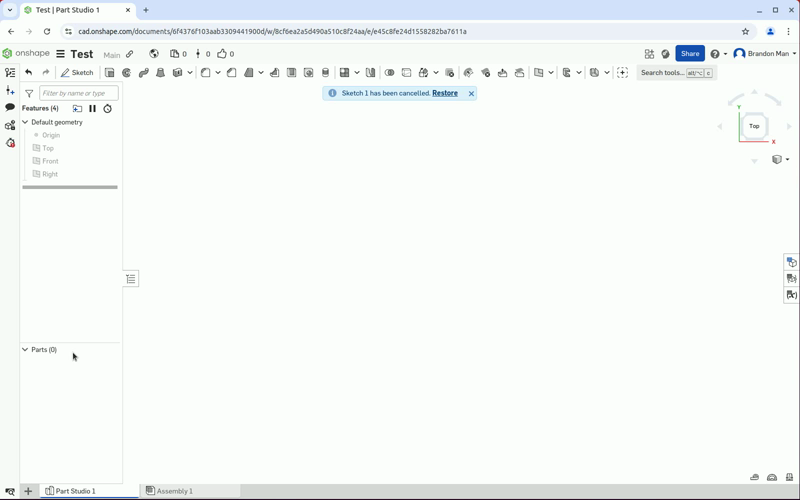
key_down(shift)
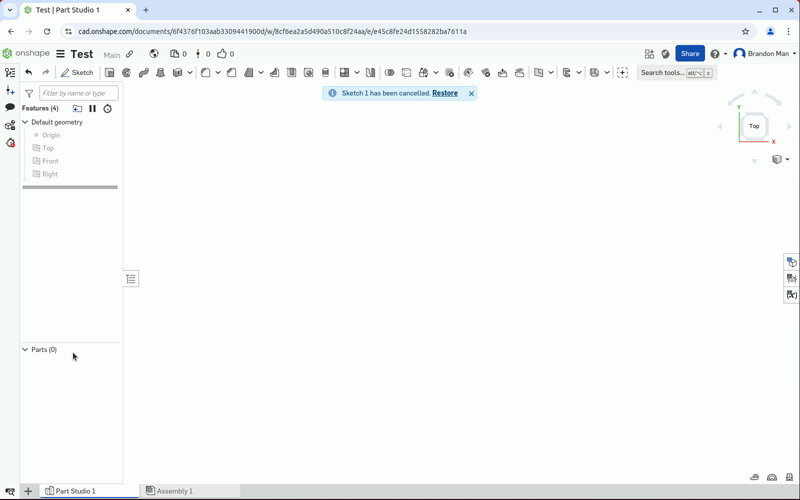
key(up)
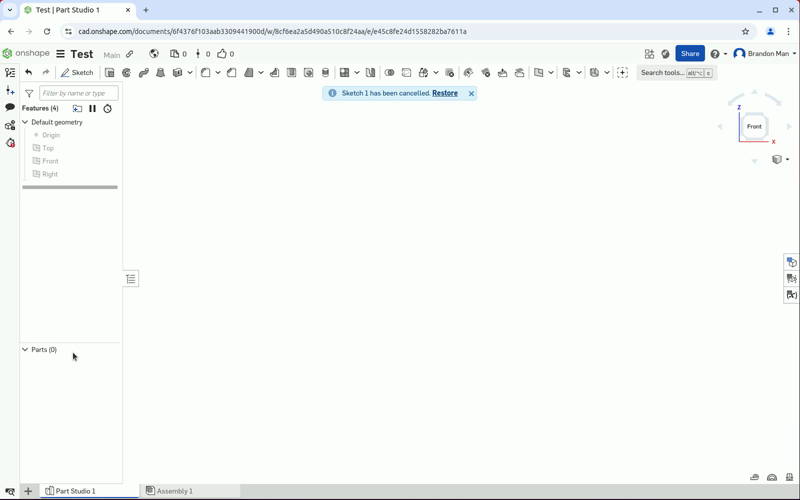
key_up(shift)
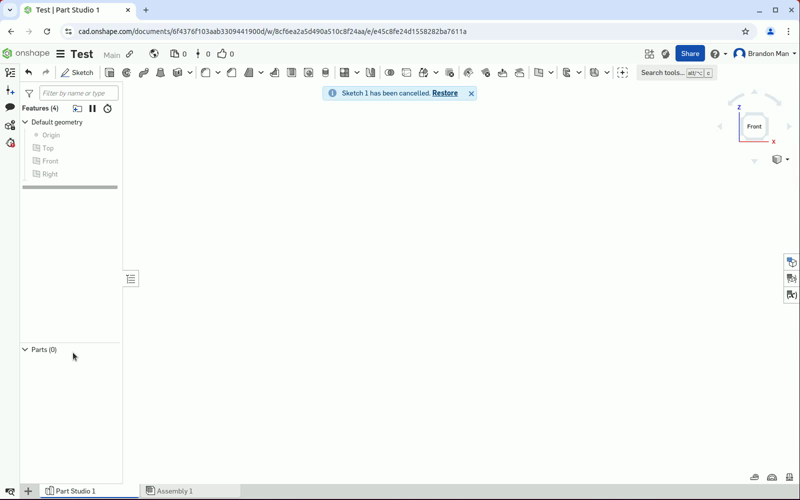
mouse_move(73, 352)
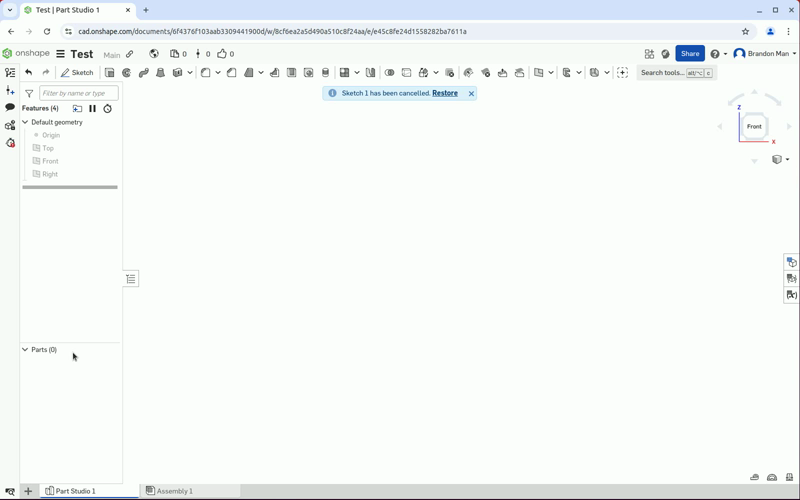
key(shift+y)
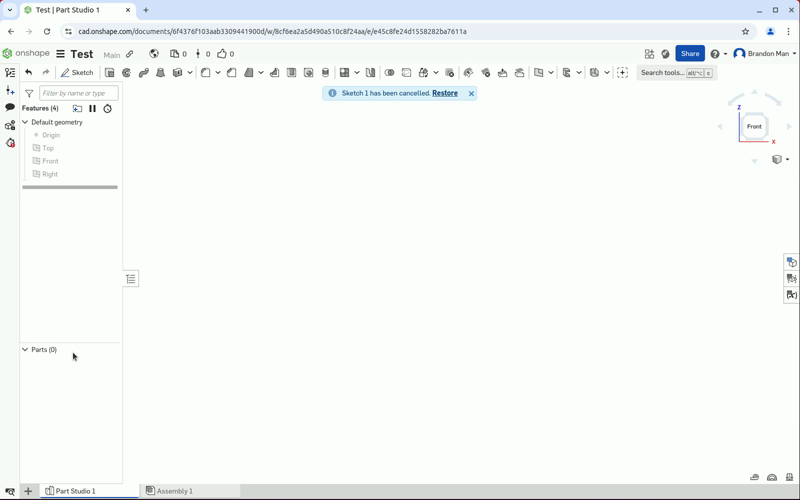
key(shift+s)
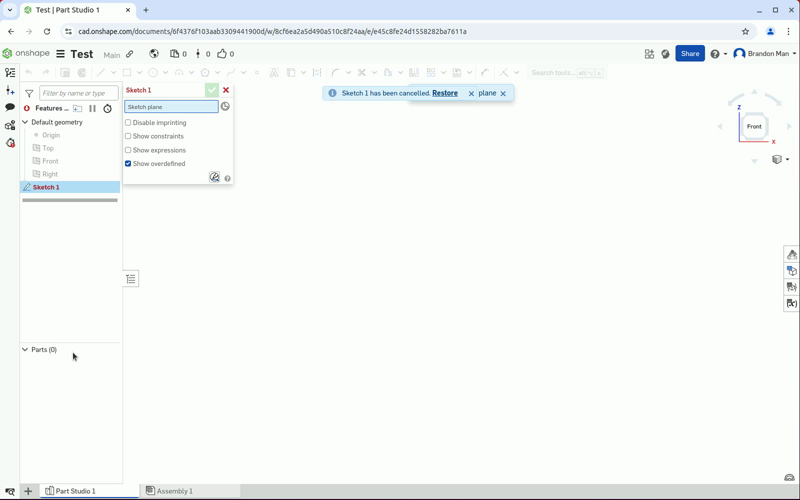
mouse_move(73, 163)
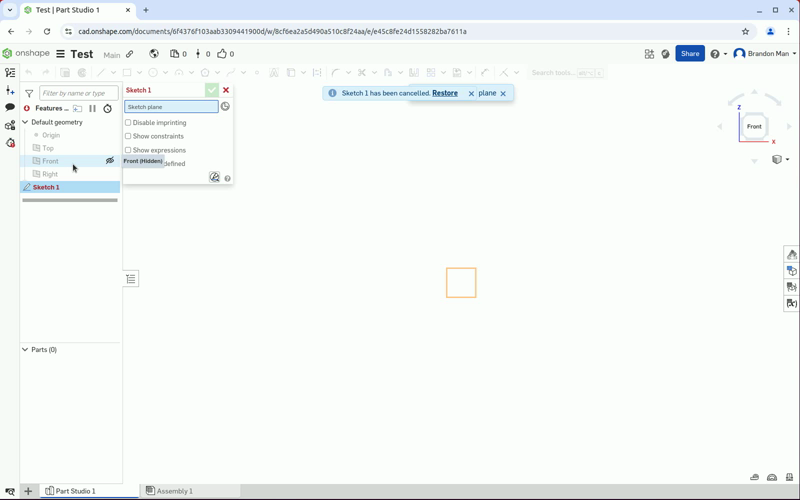
click(73, 163)
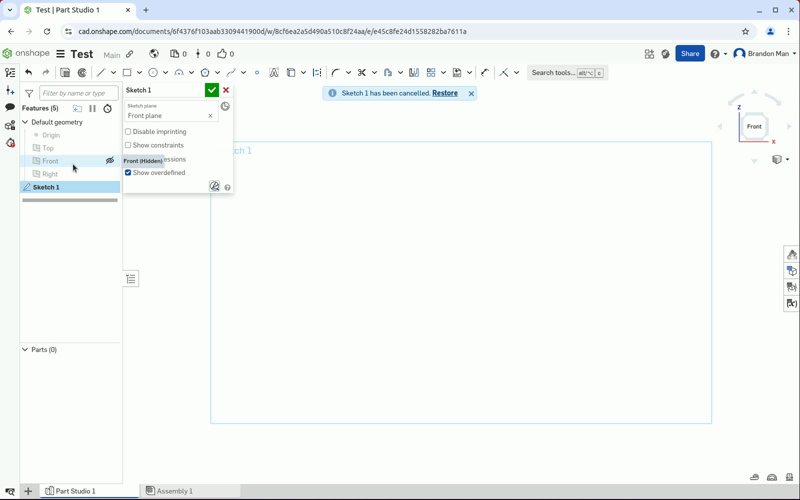
mouse_move(73, 352)
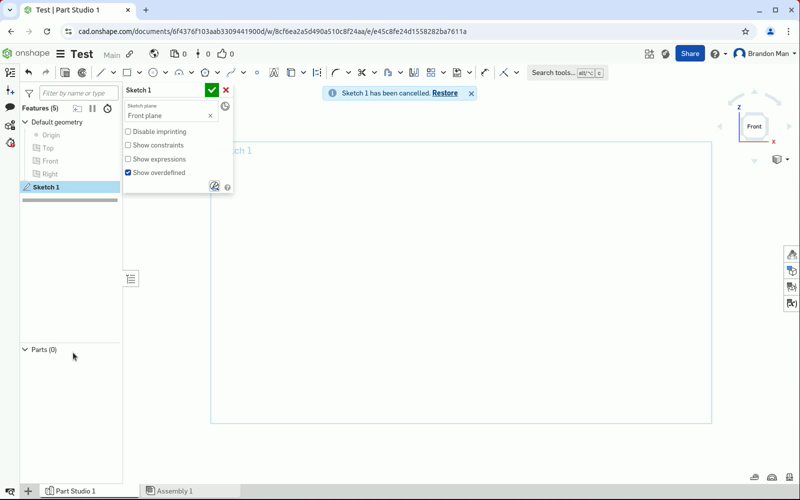
key(y)
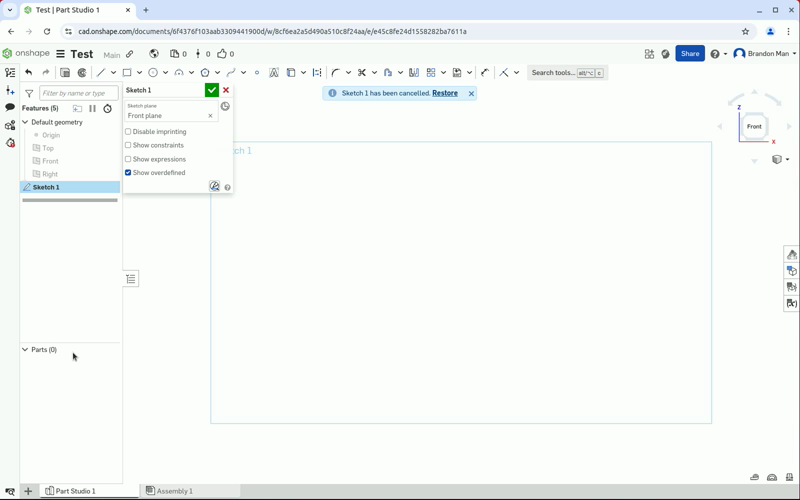
key(l)
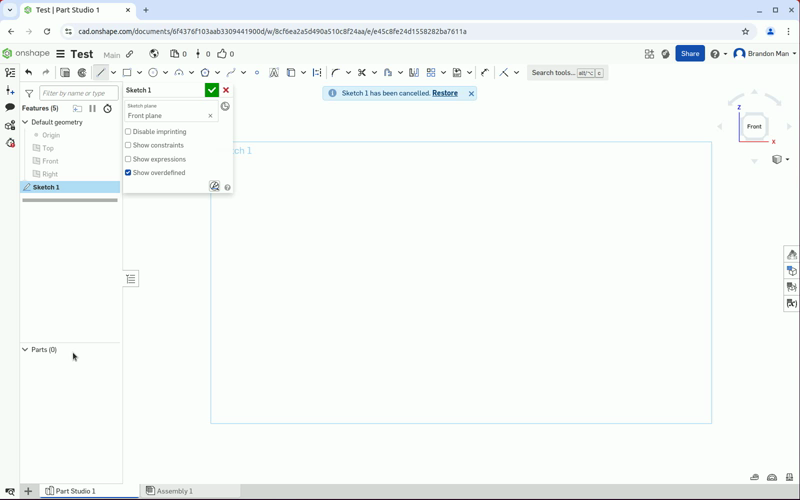
key_down(shift)
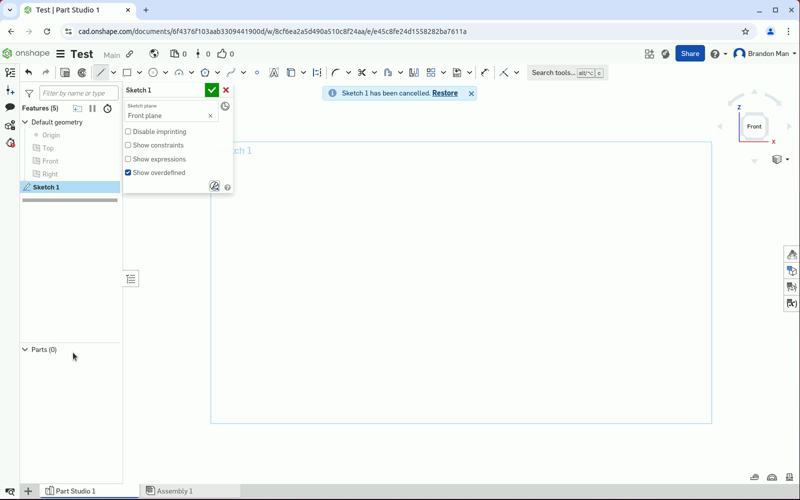
mouse_move(386, 286)
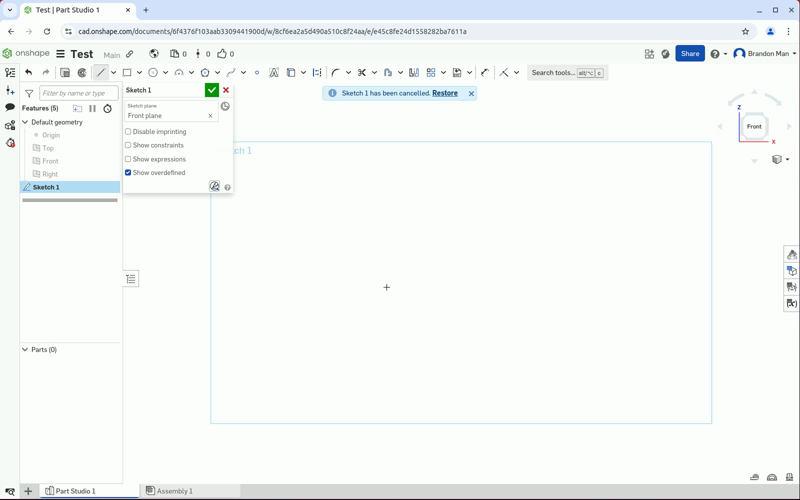
click(386, 286)
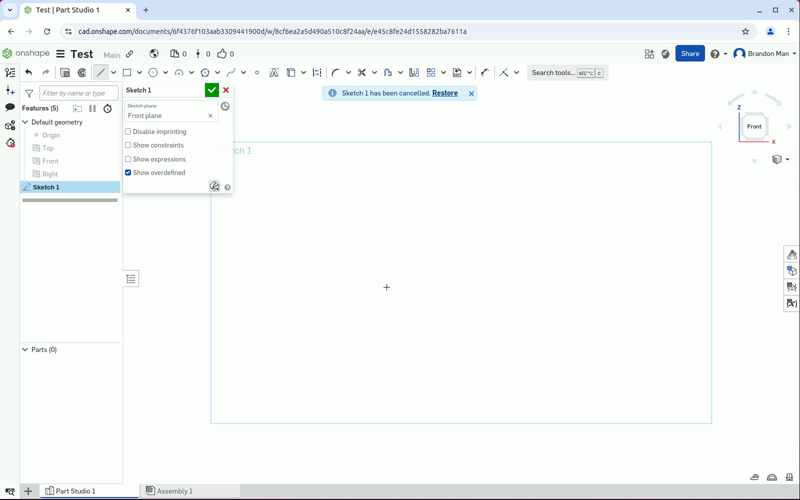
key_up(shift)
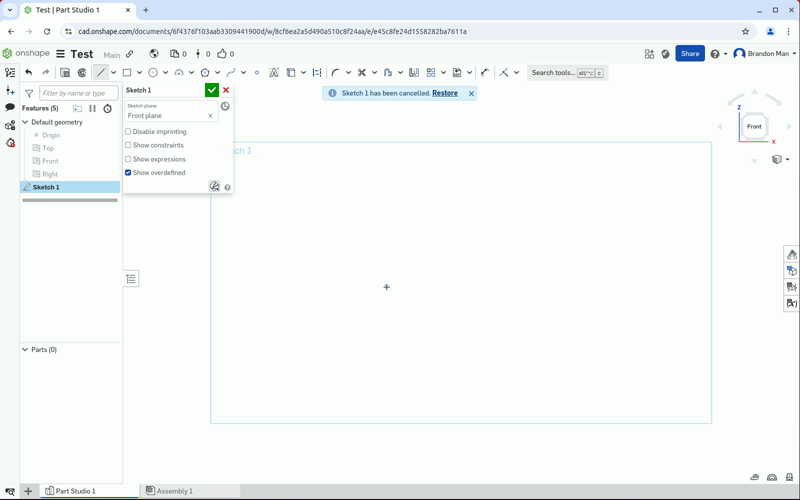
key_down(shift)
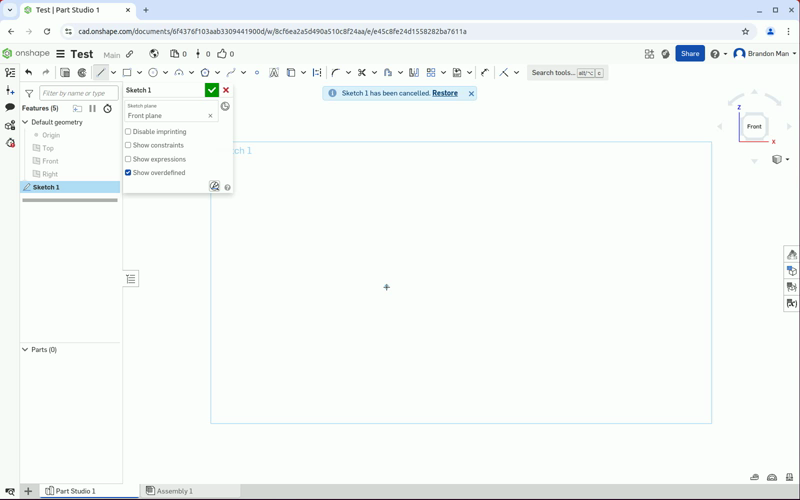
mouse_move(572, 286)
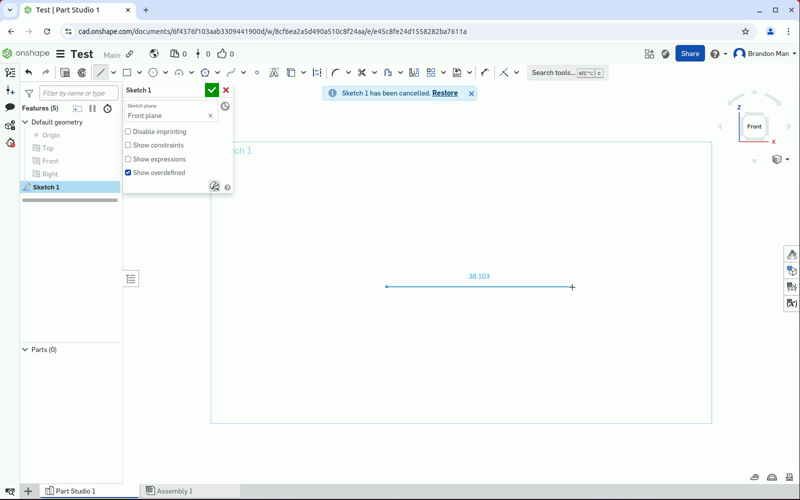
click(572, 286)
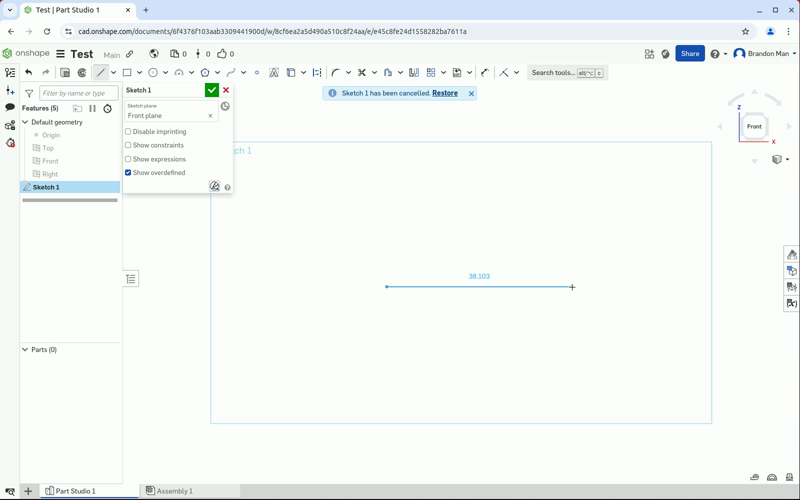
key_up(shift)
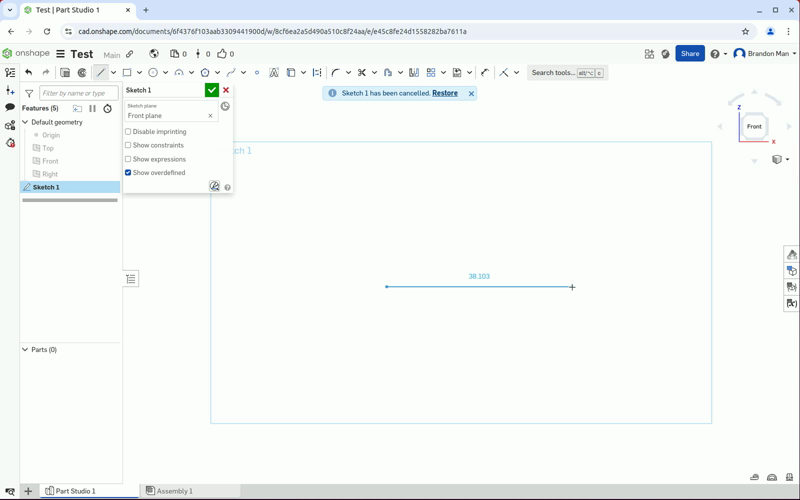
key_down(shift)
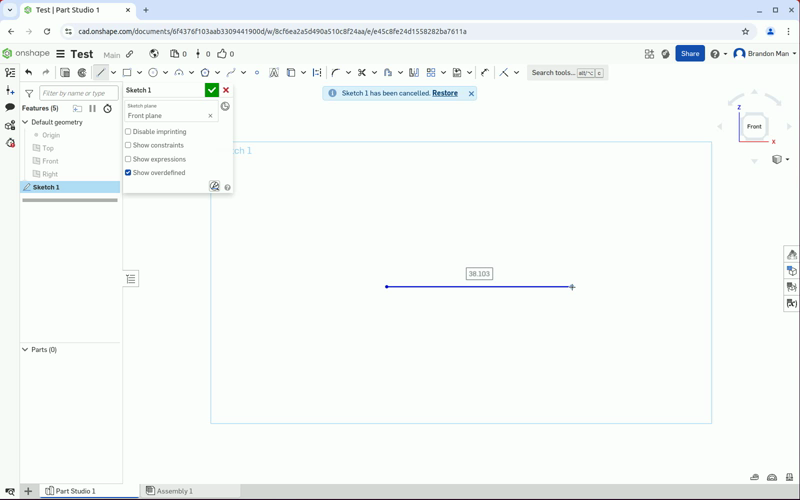
mouse_move(589, 286)
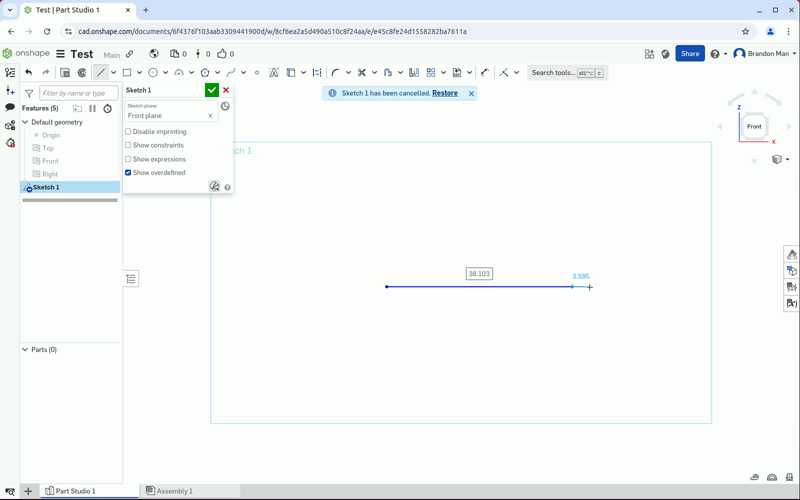
mouse_move(572, 270)
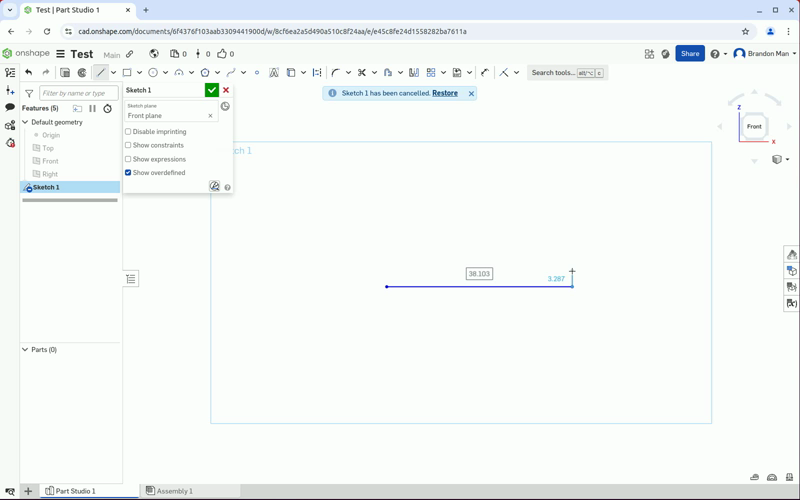
click(572, 270)
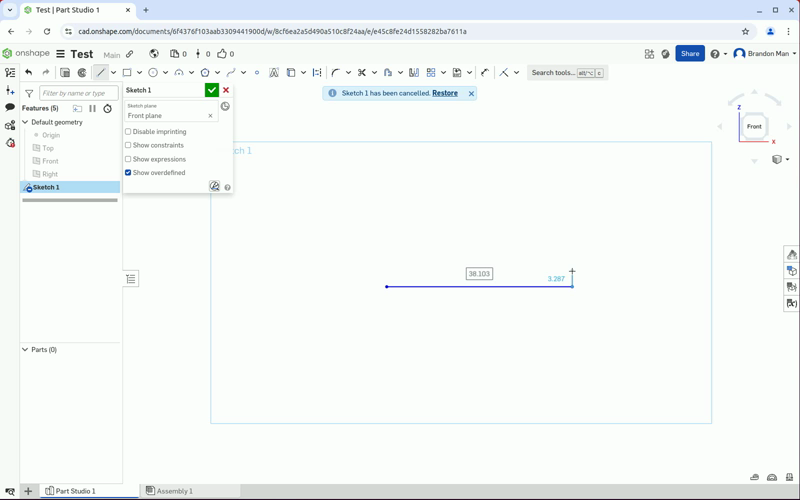
key_up(shift)
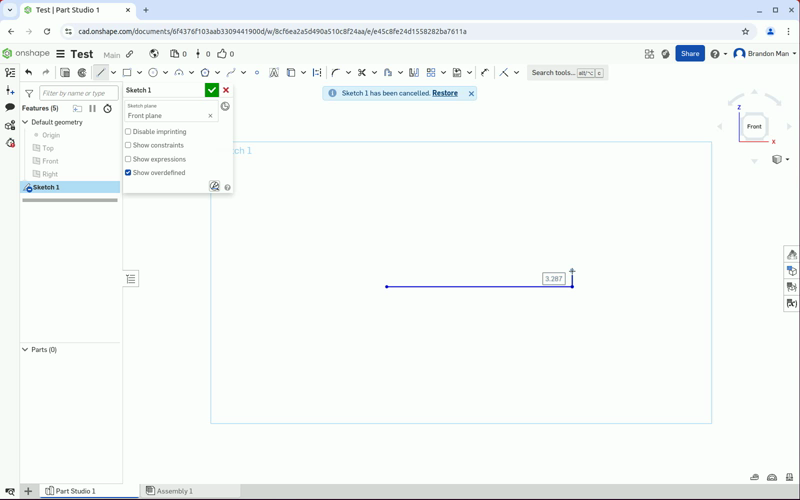
key_down(shift)
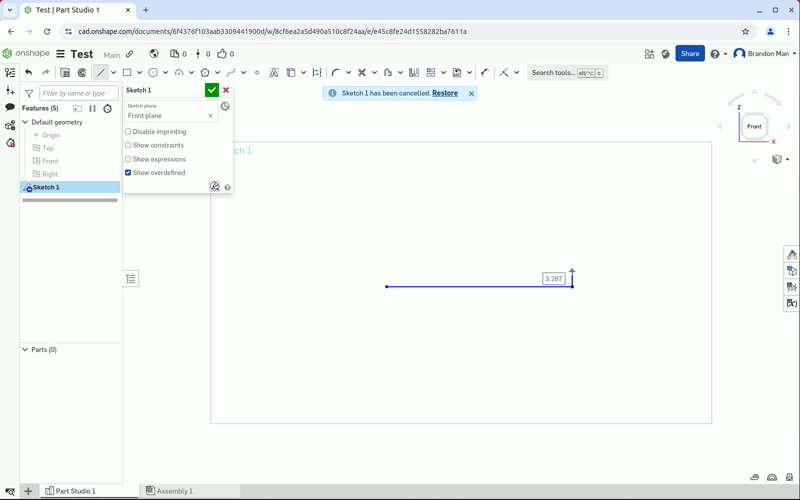
mouse_move(386, 270)
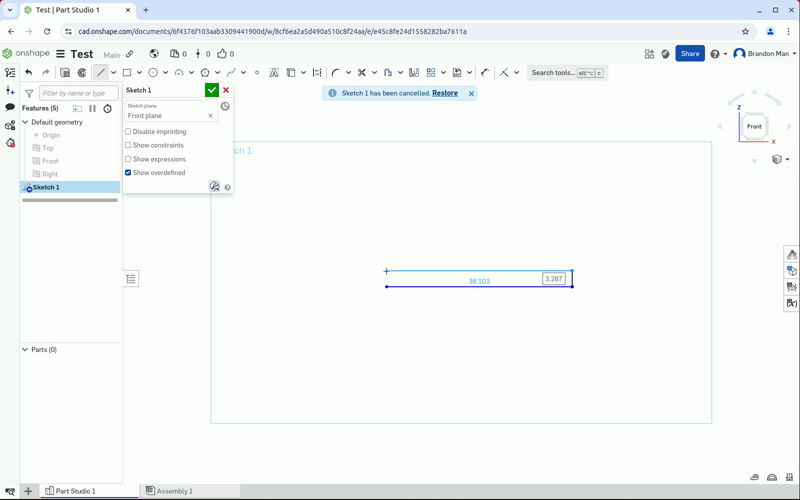
click(386, 270)
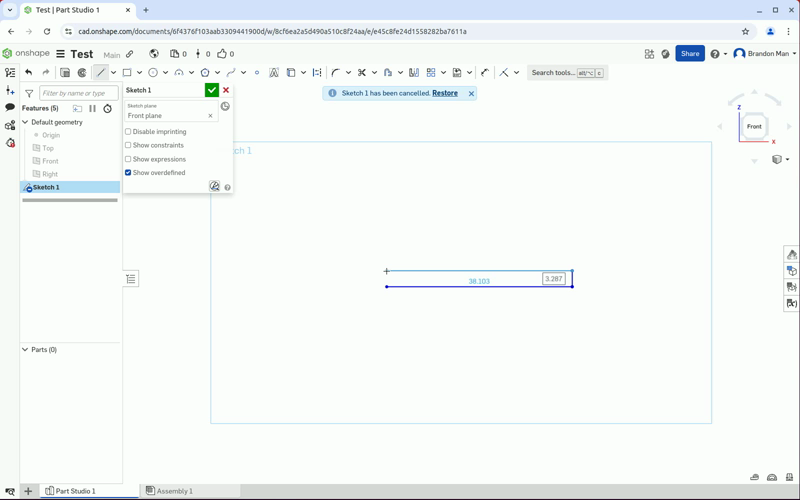
key_up(shift)
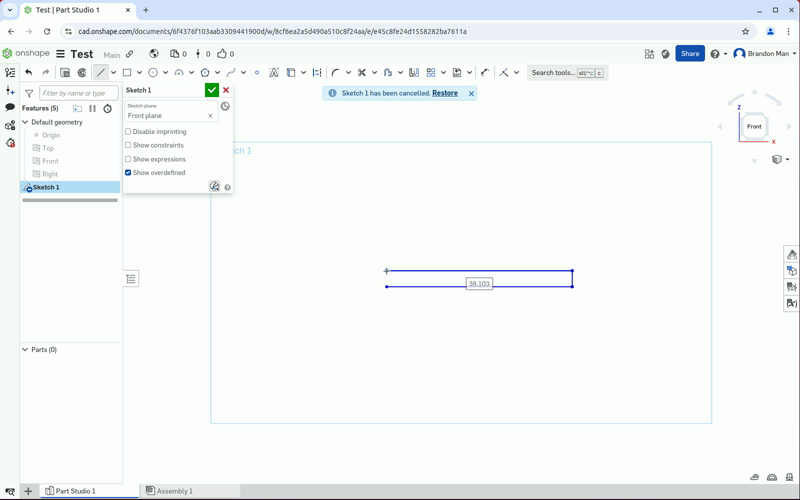
mouse_move(417, 270)
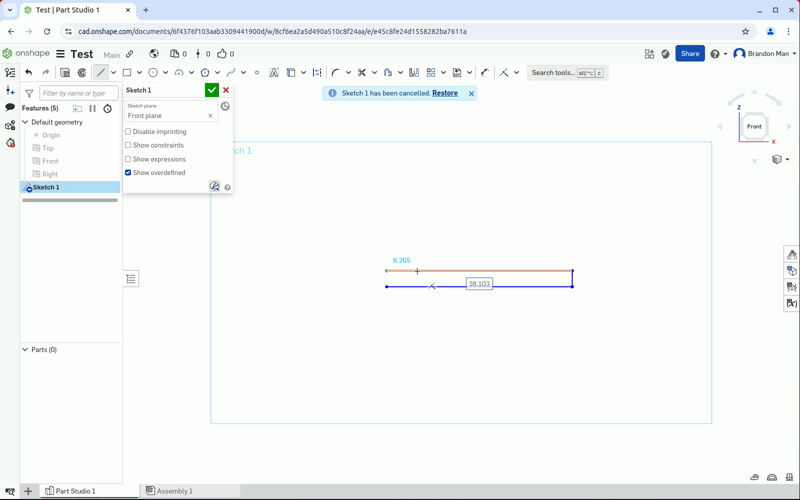
key_down(shift)
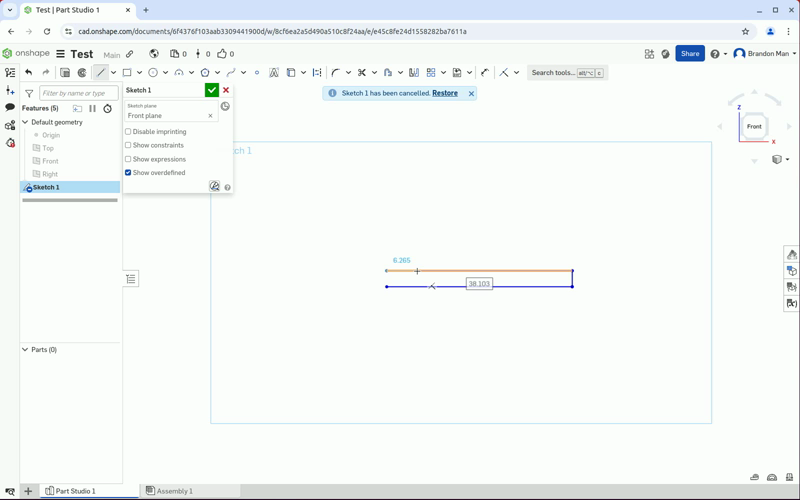
mouse_move(386, 286)
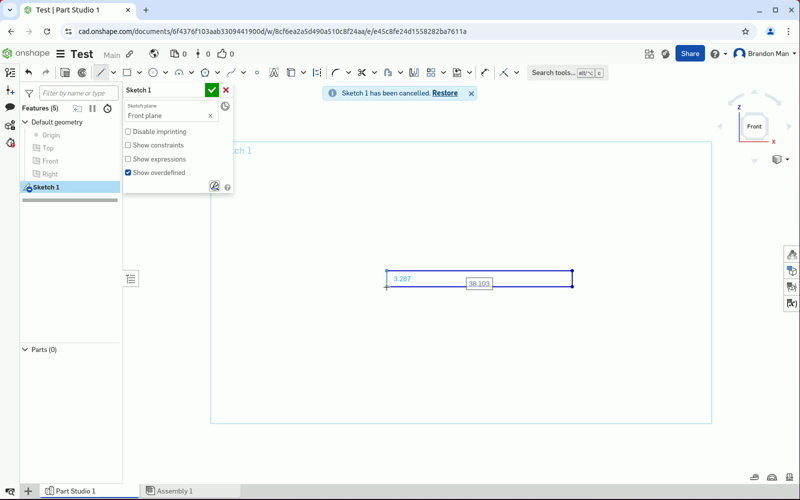
key_up(shift)
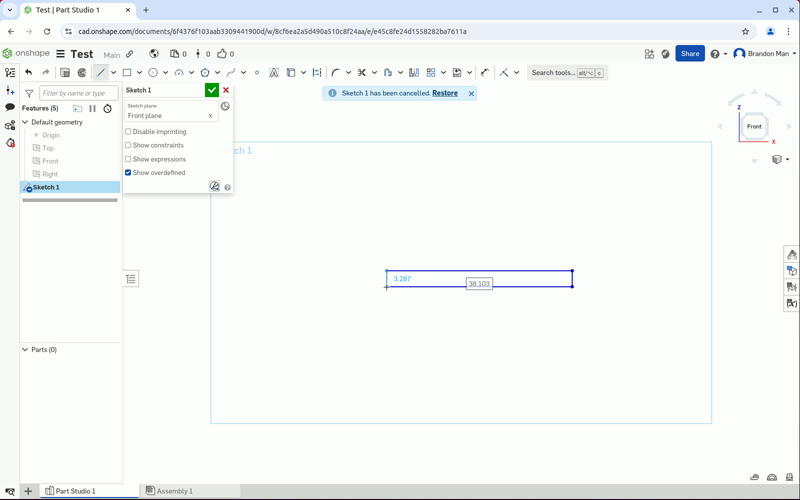
click(386, 286)
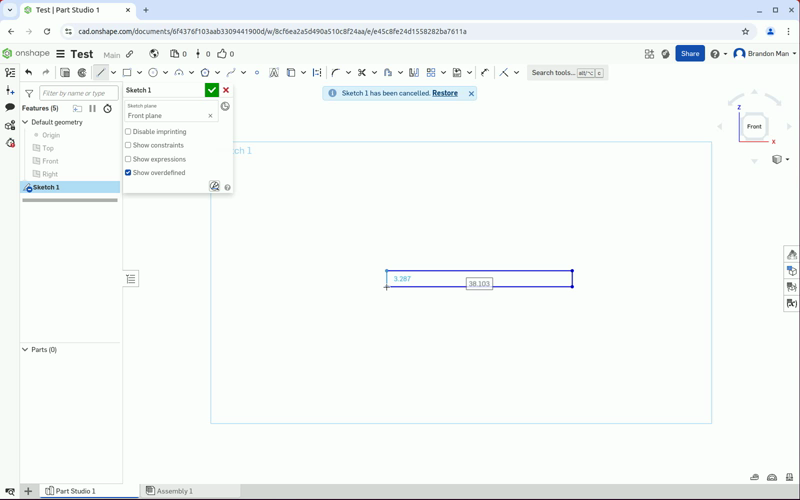
key(esc)
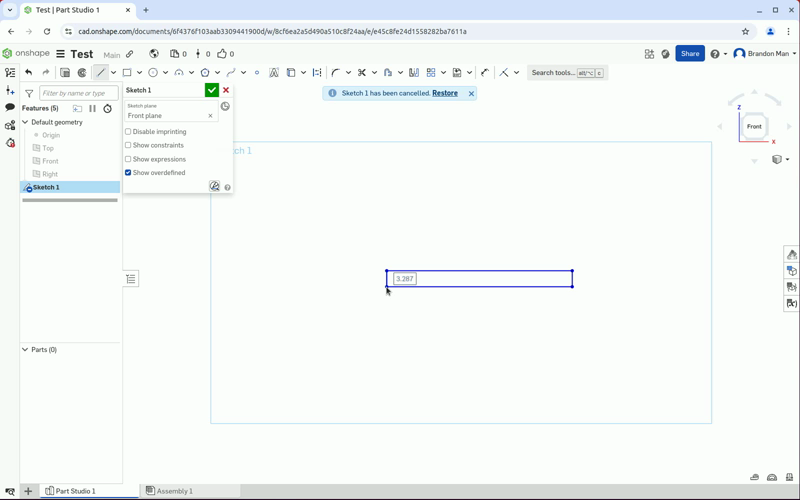
mouse_move(516, 274)
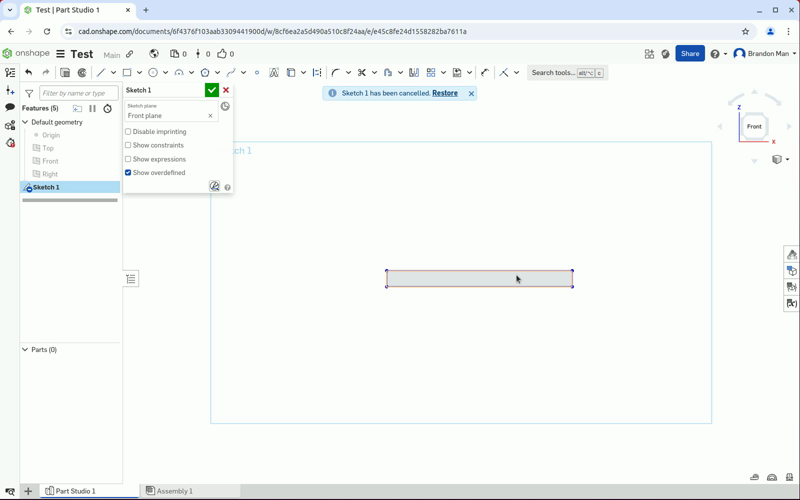
click(516, 274)
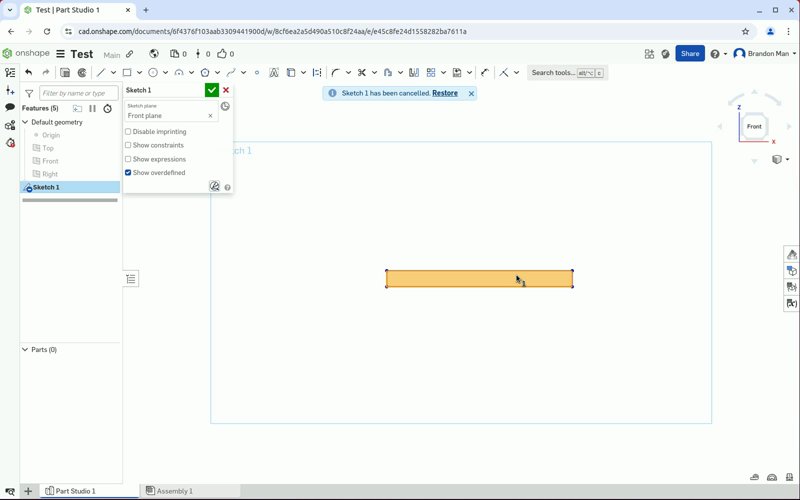
mouse_move(73, 352)
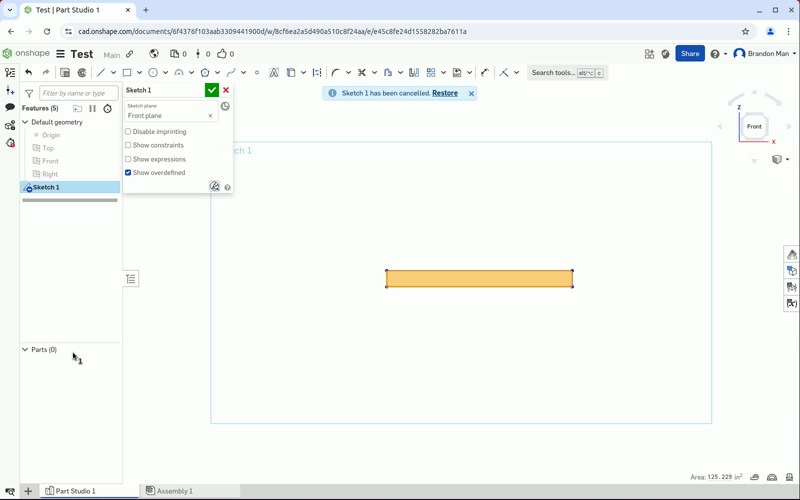
key(shift+y)
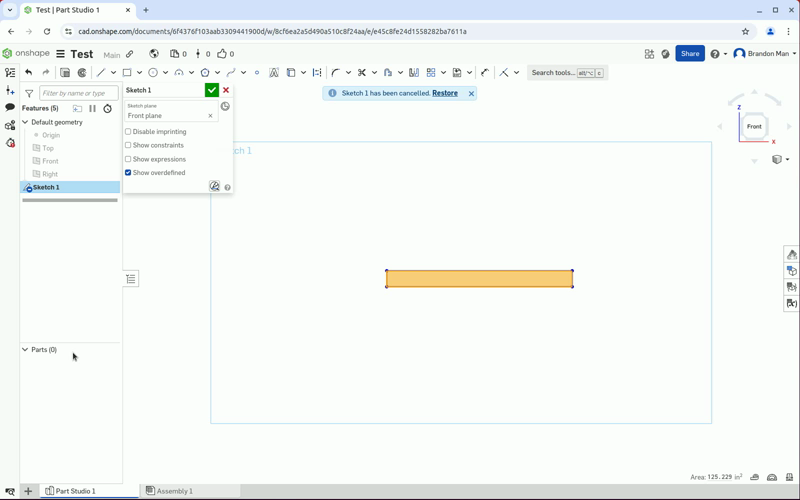
key(shift+e)
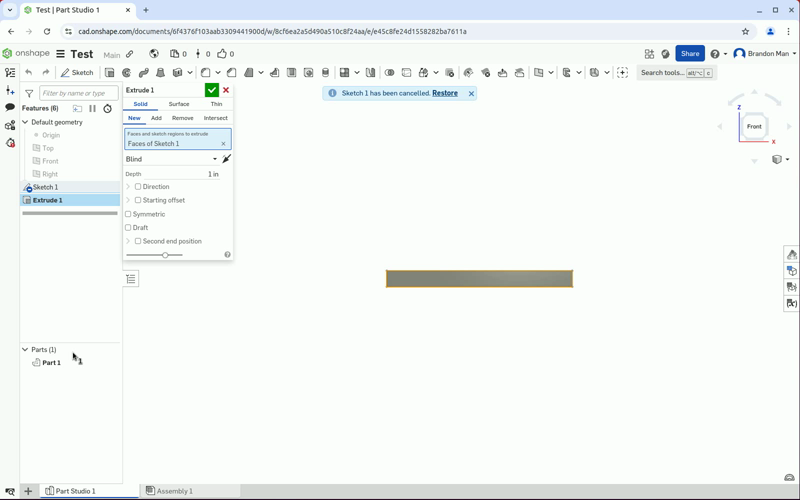
mouse_move(143, 106)
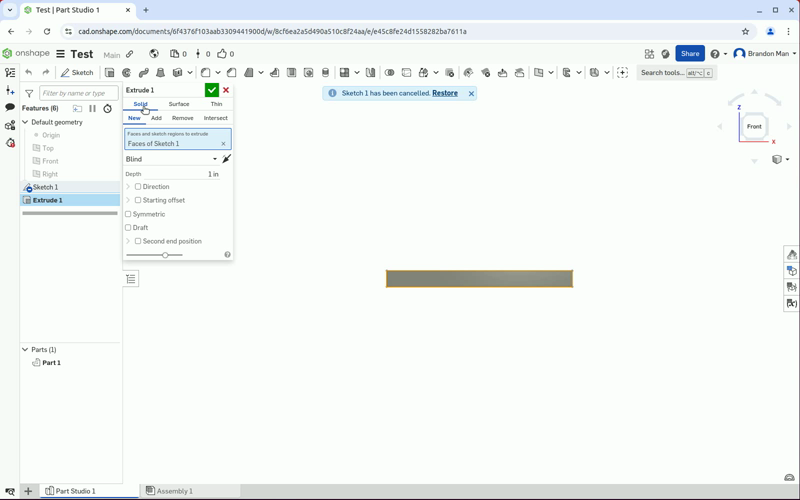
click(143, 106)
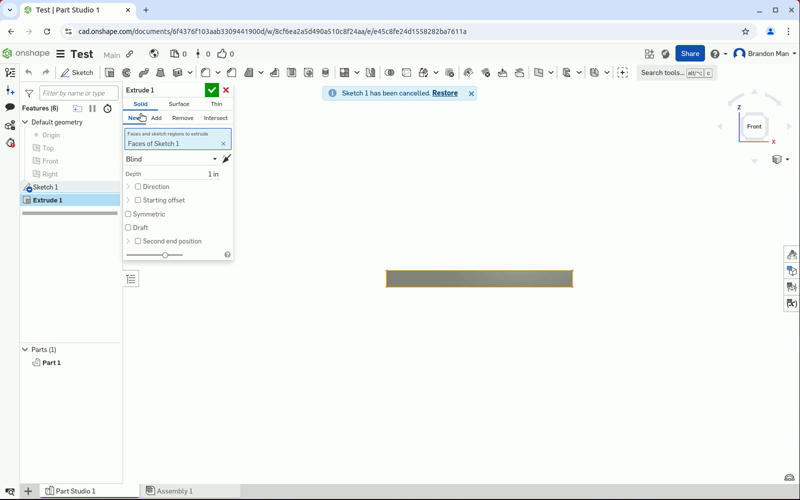
mouse_move(137, 120)
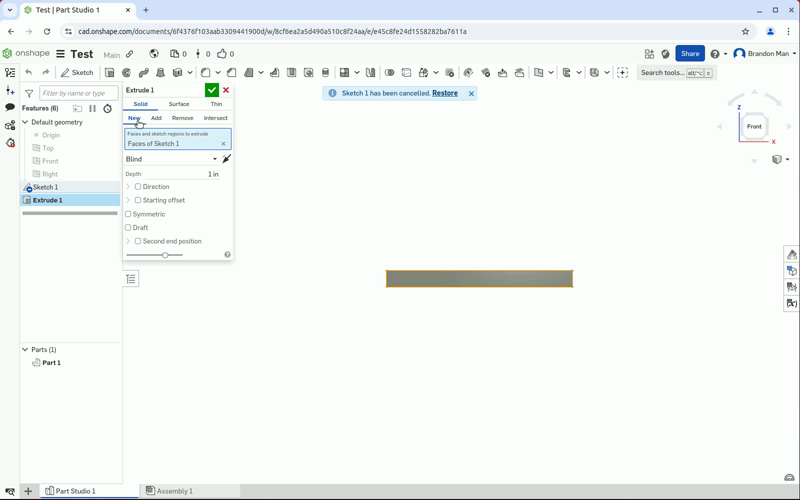
click(137, 120)
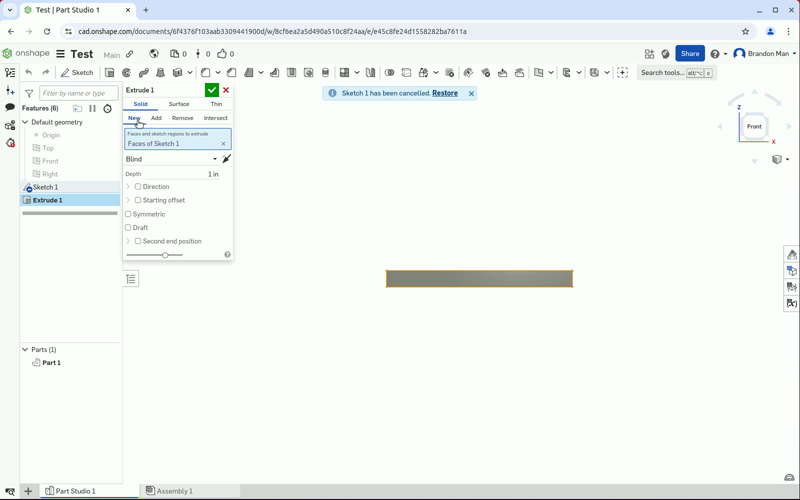
key(tab, 4)
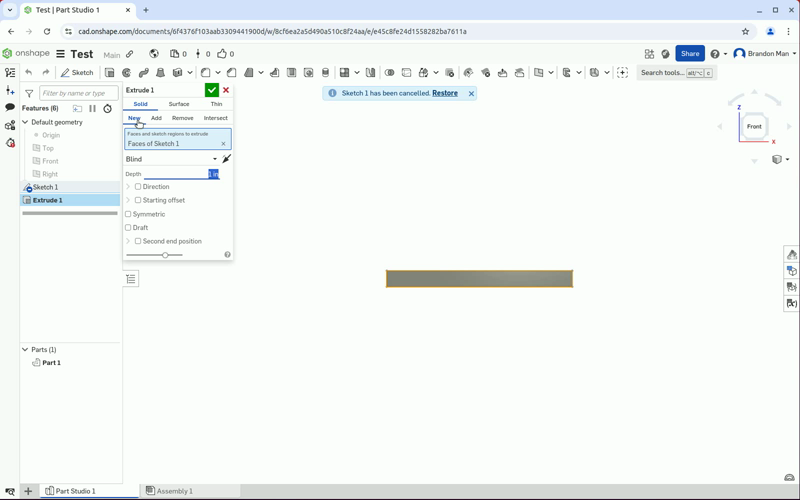
text(1.204)
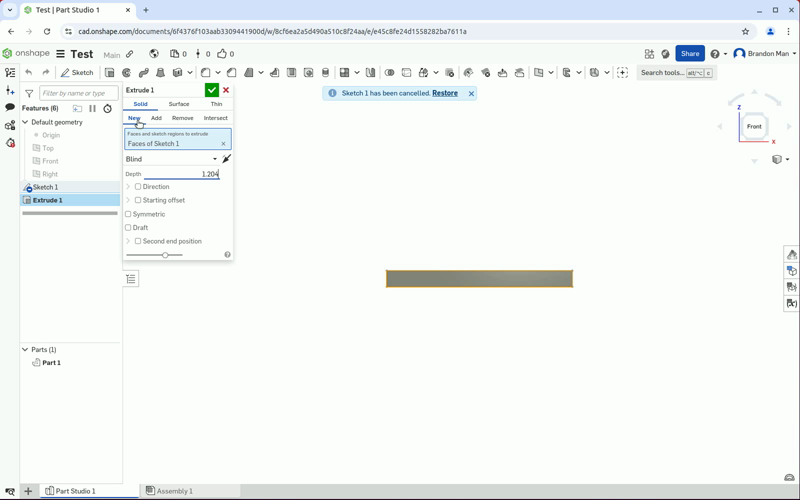
key(enter)
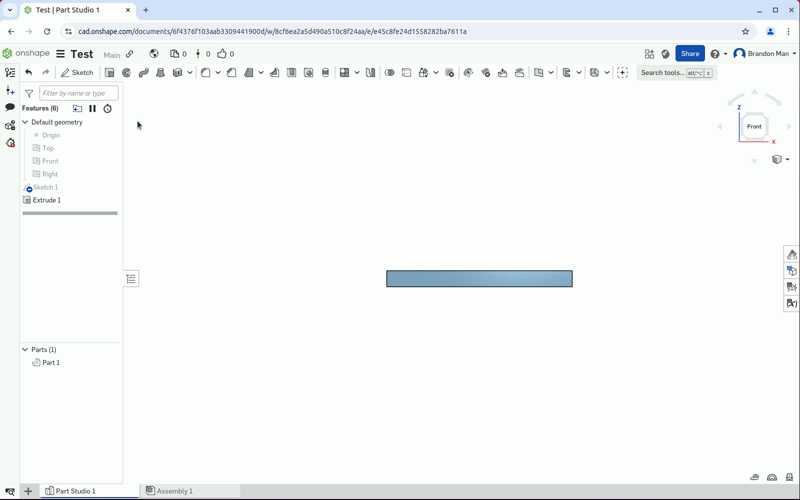
key(shift+h)
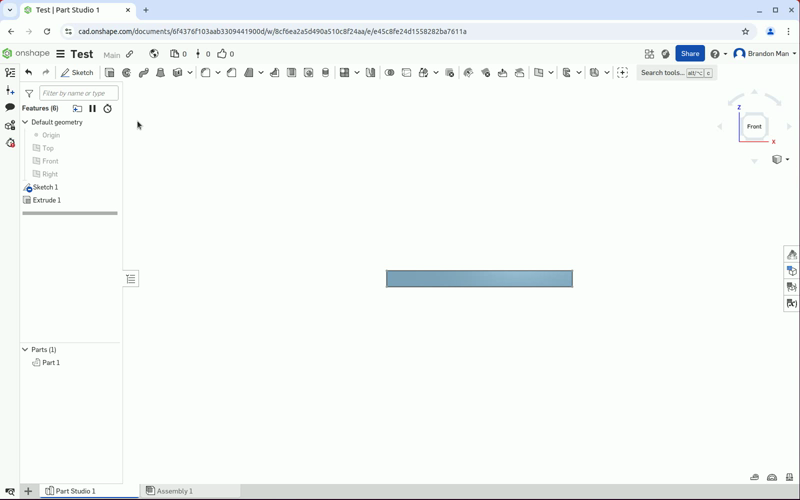
key(shift+h)
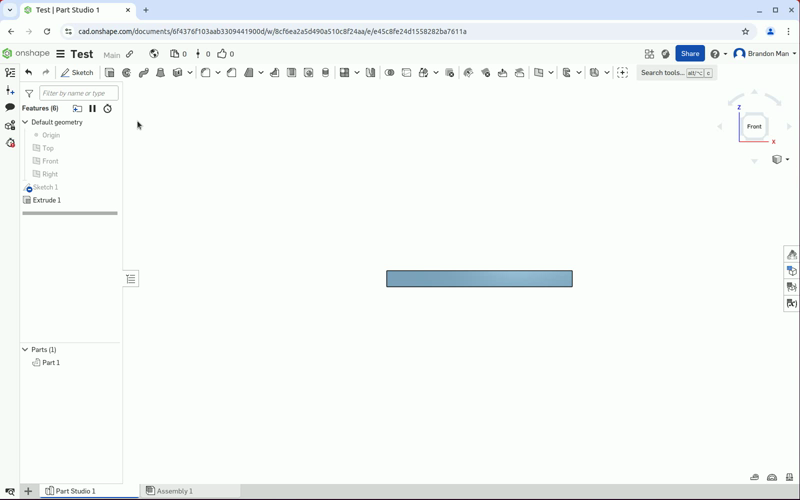
mouse_move(73, 189)
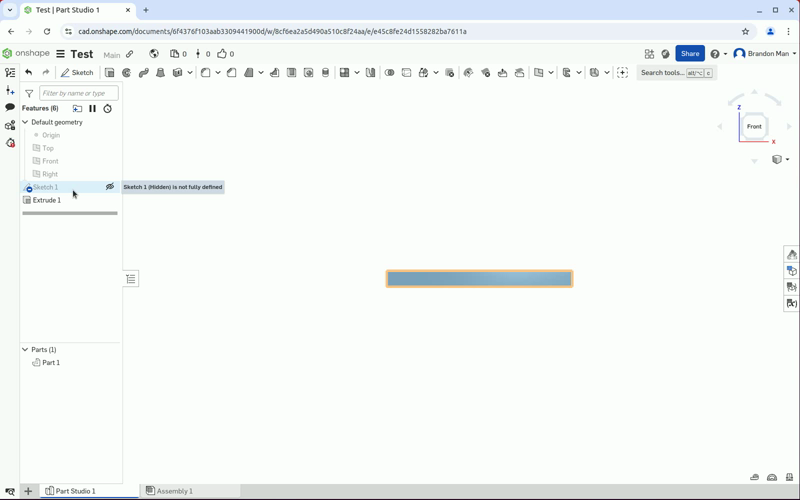
click(73, 189)
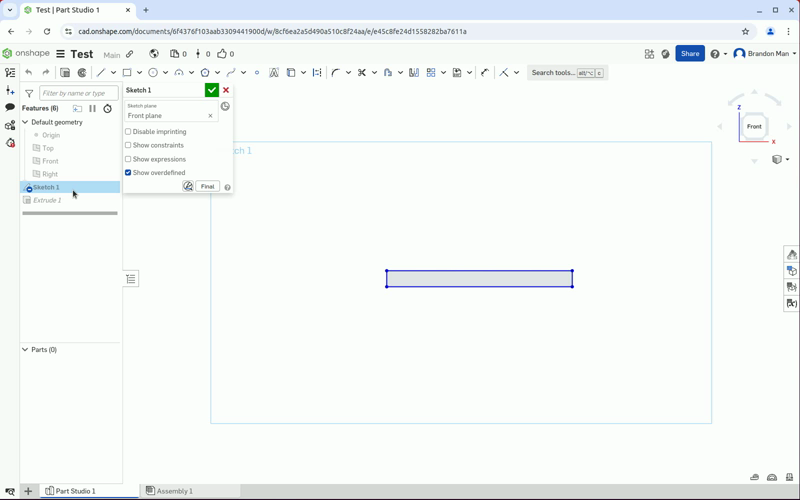
mouse_move(229, 92)
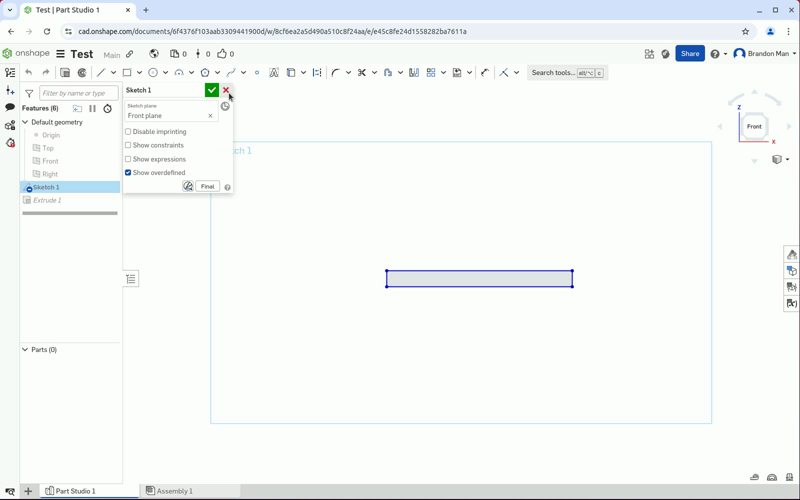
click(229, 92)
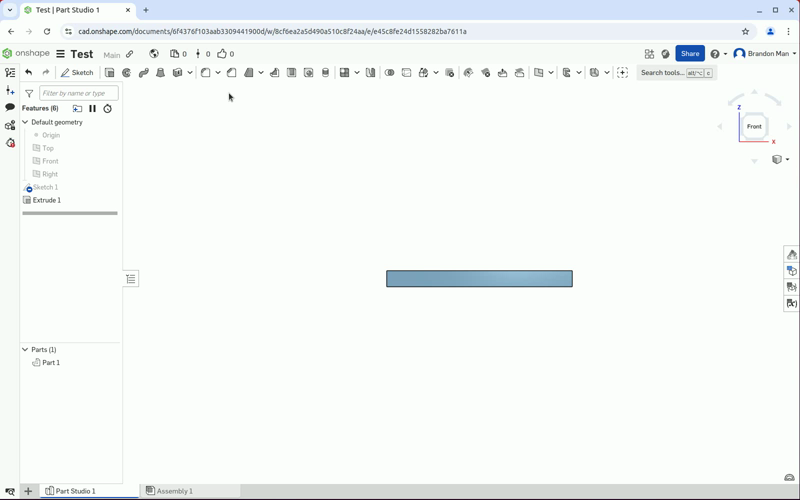
mouse_move(73, 352)
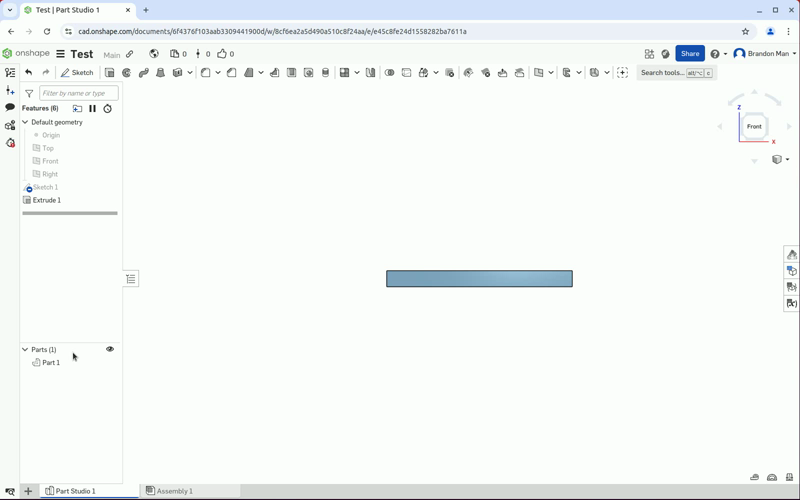
key(y)
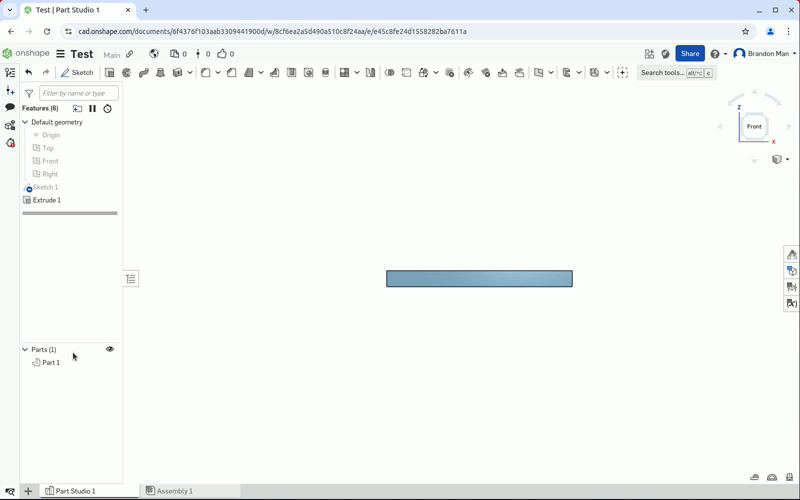
key(shift+p)
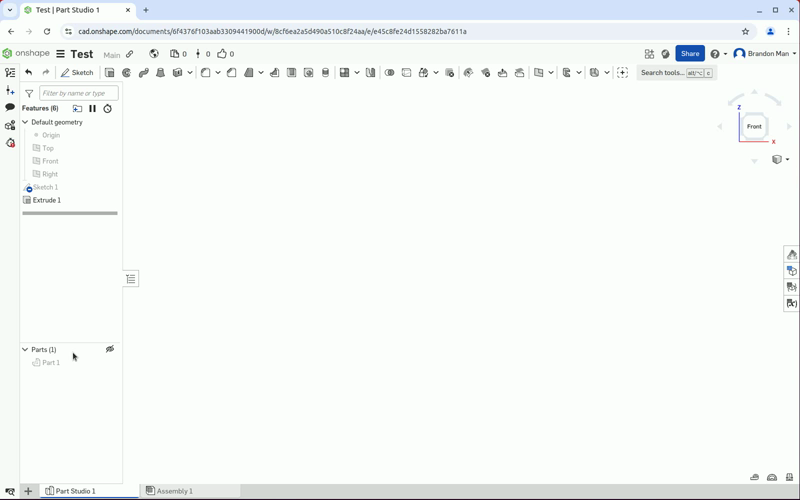
key(space)
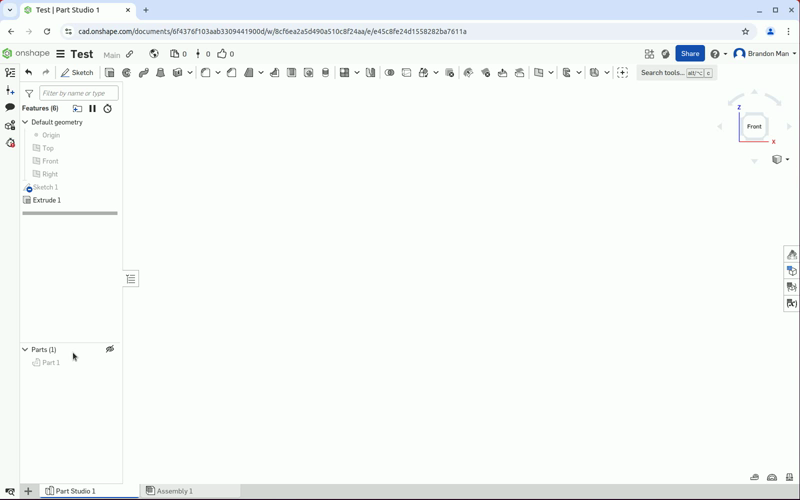
key_down(shift)
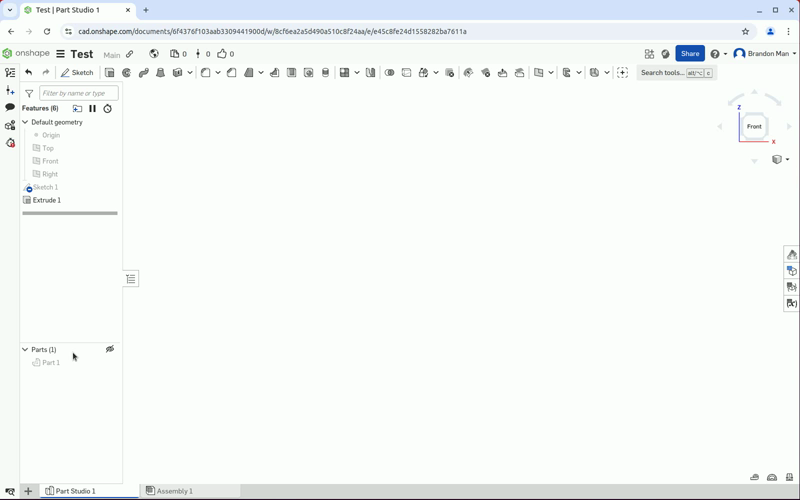
key(left)
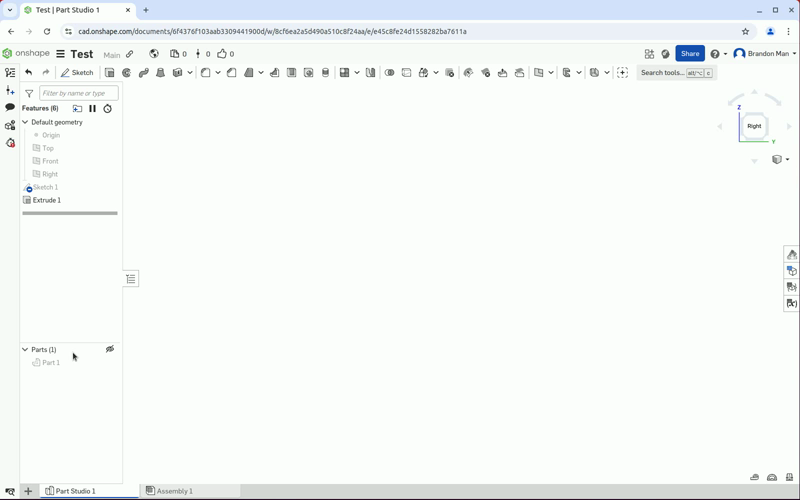
key_up(shift)
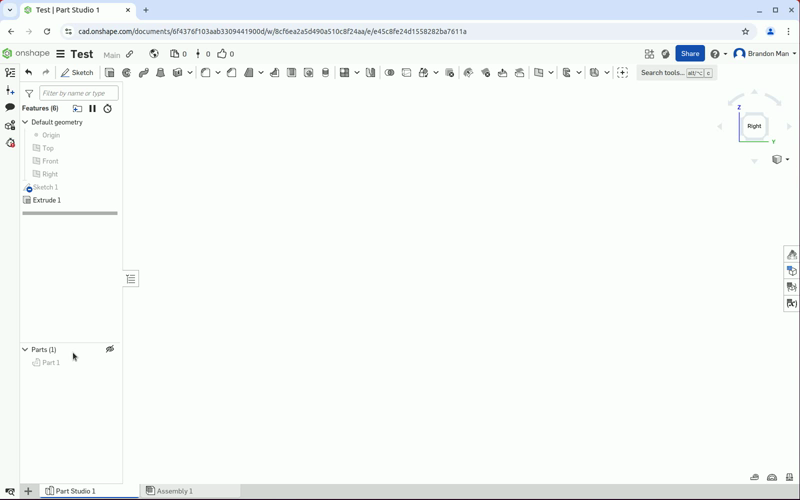
mouse_move(73, 352)
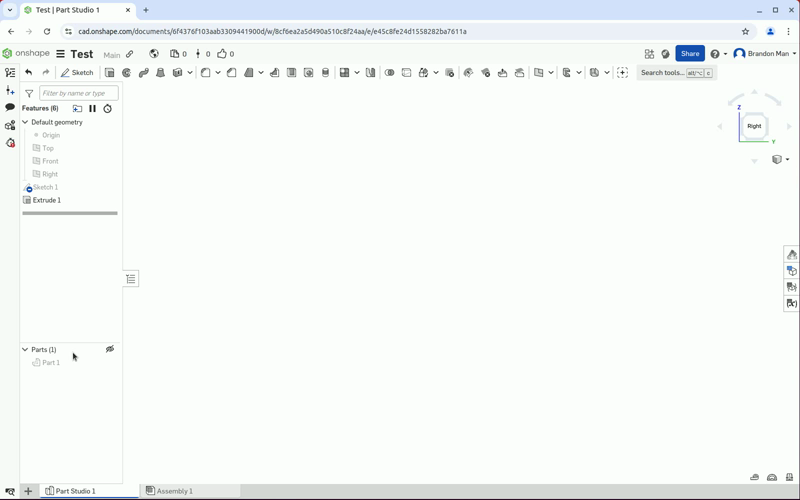
key(shift+y)
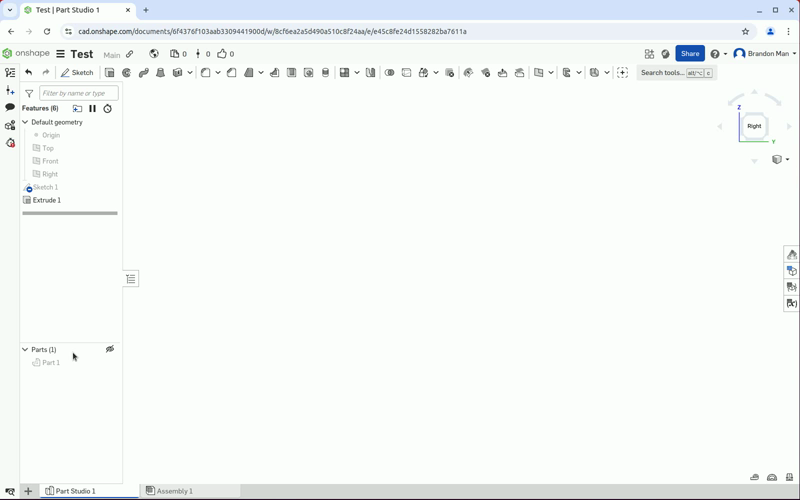
key(shift+s)
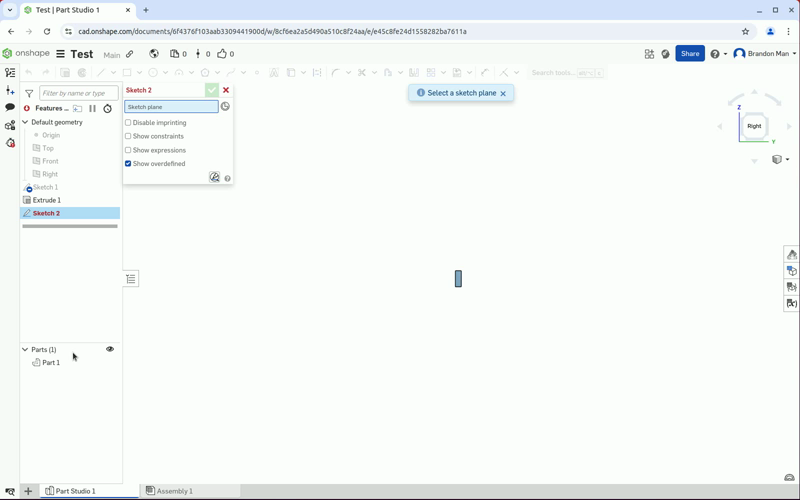
mouse_move(73, 176)
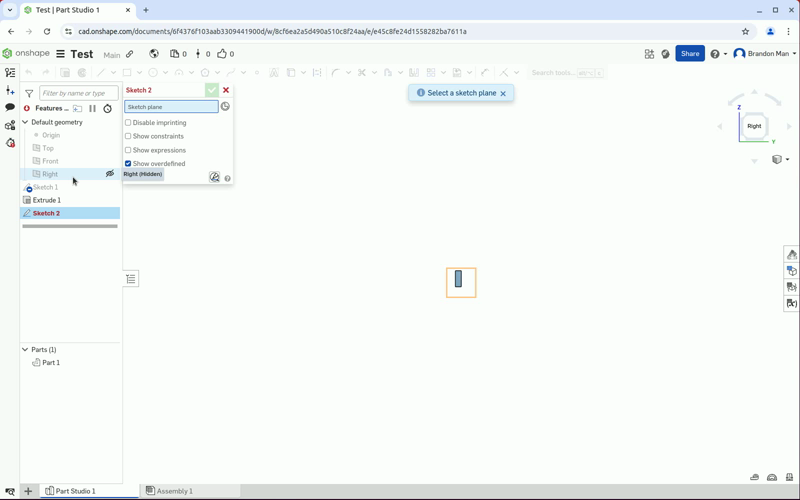
click(73, 176)
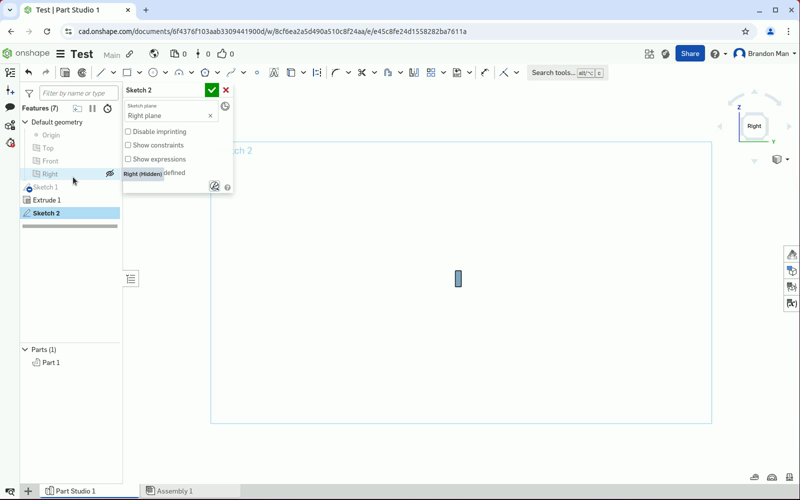
mouse_move(73, 352)
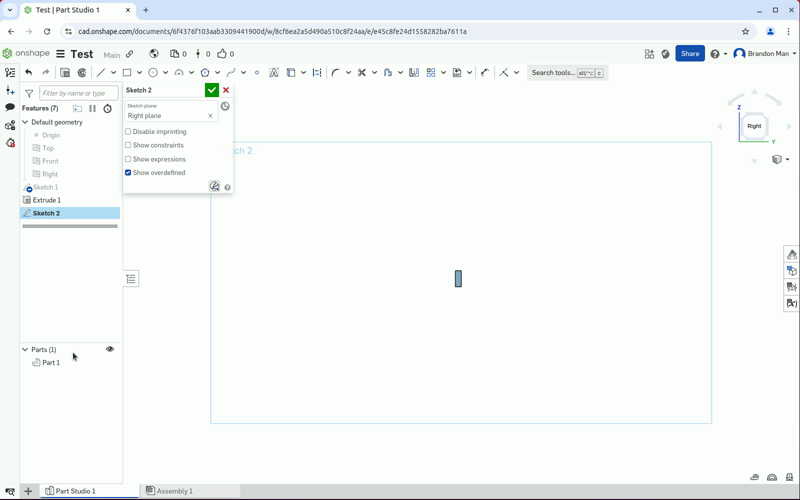
key(y)
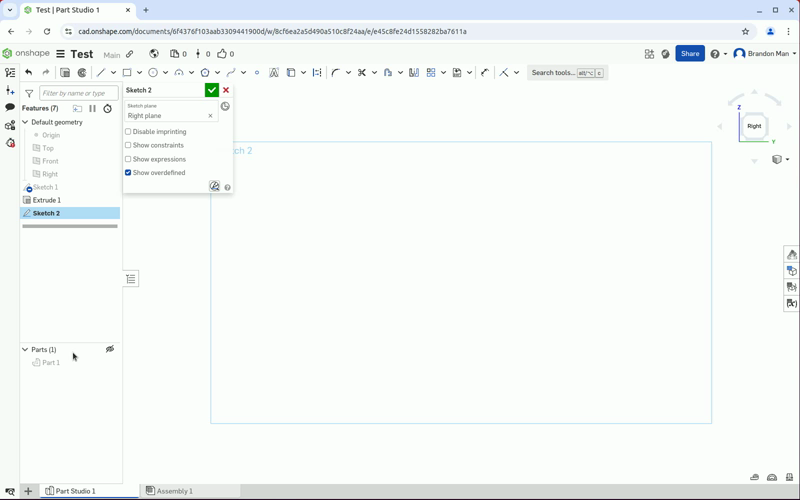
key(l)
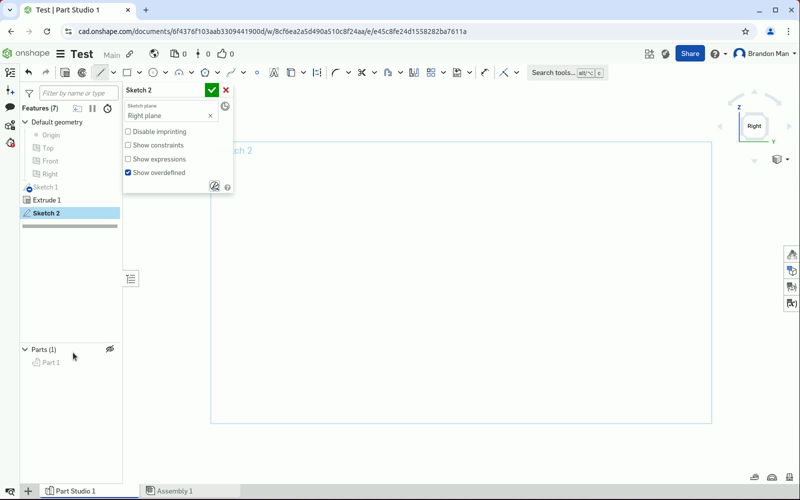
key_down(shift)
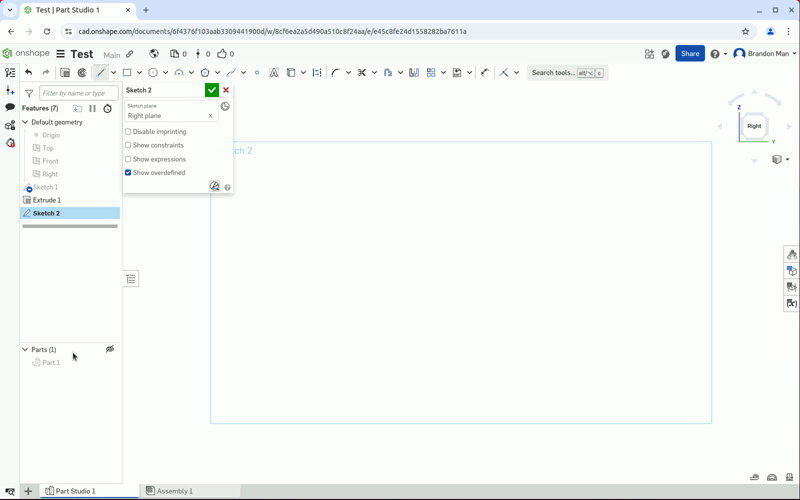
mouse_move(392, 307)
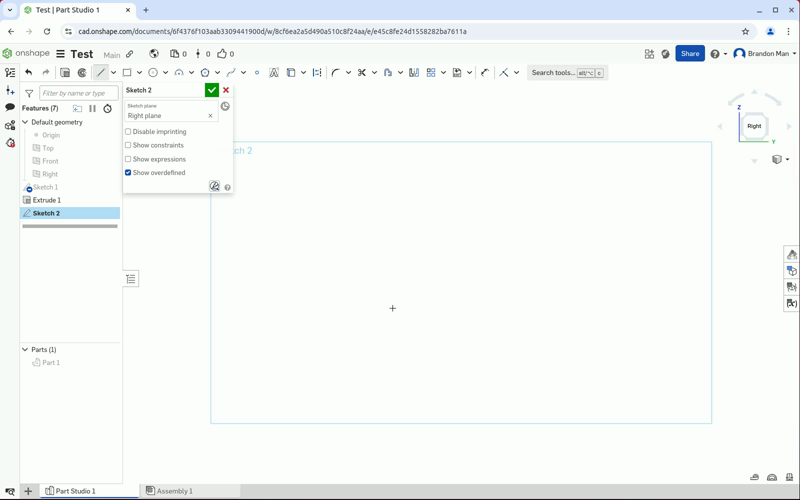
click(392, 307)
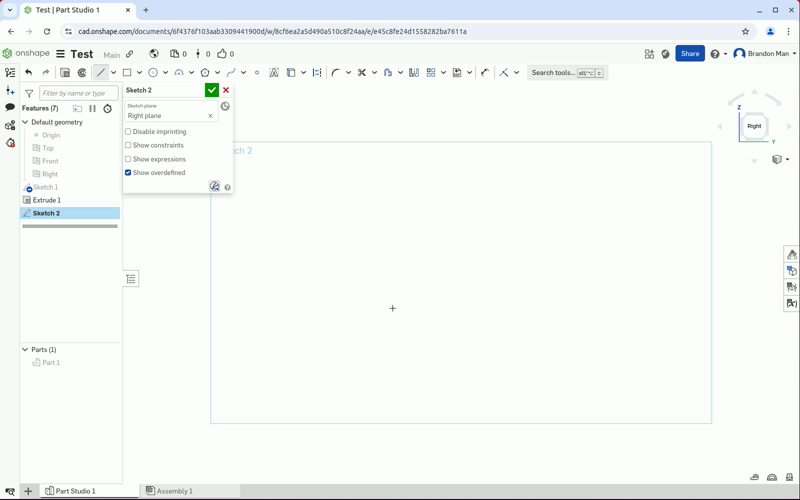
key_up(shift)
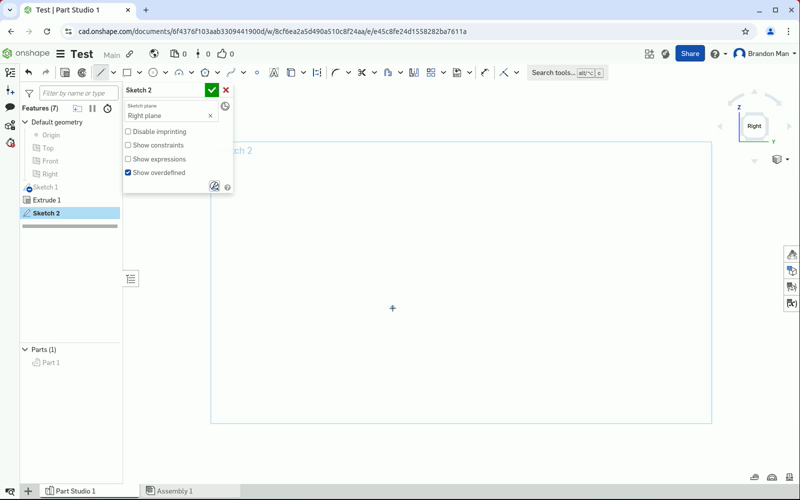
key_down(shift)
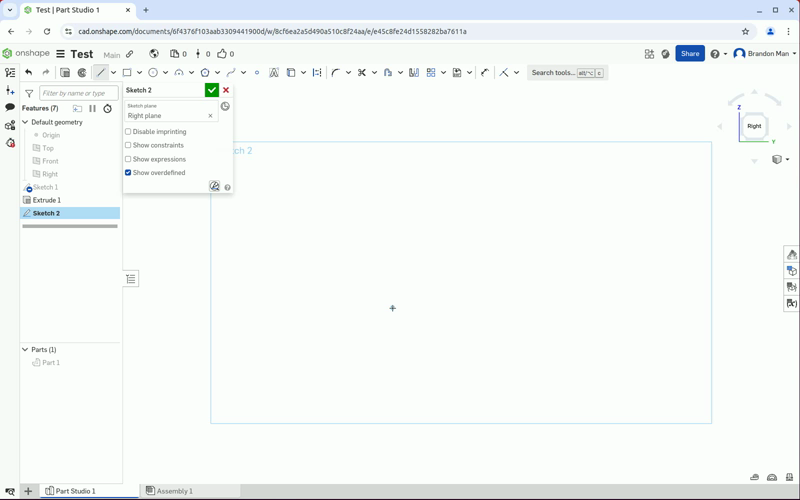
mouse_move(525, 307)
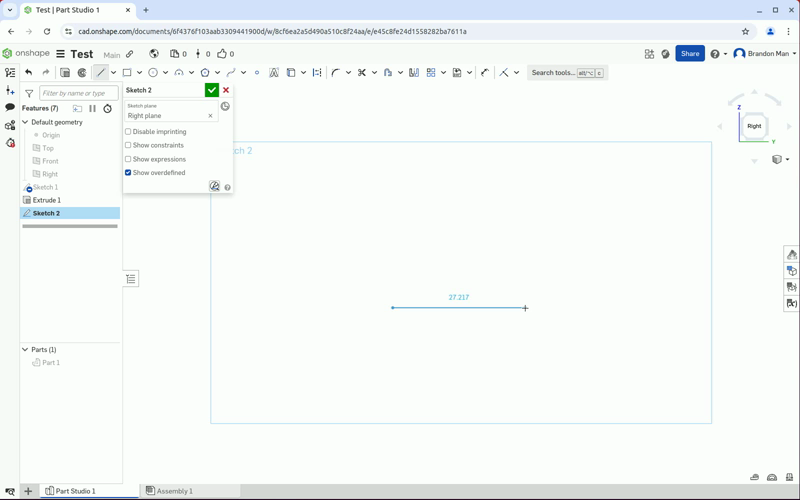
click(525, 307)
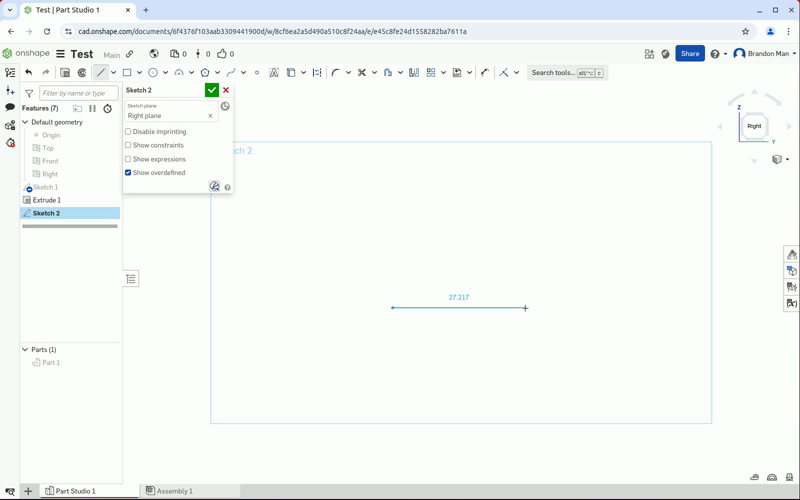
key_up(shift)
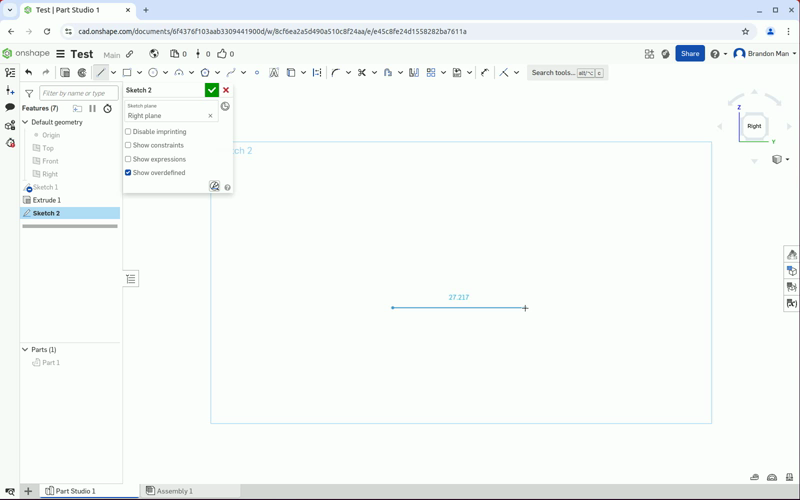
key_down(shift)
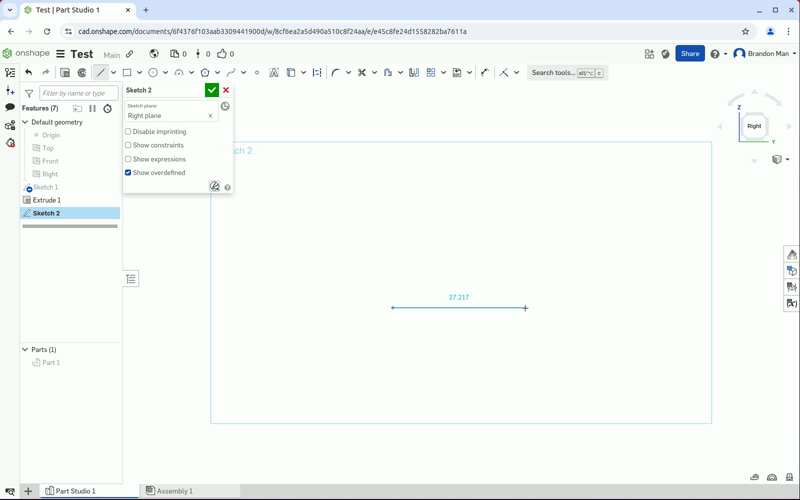
mouse_move(555, 307)
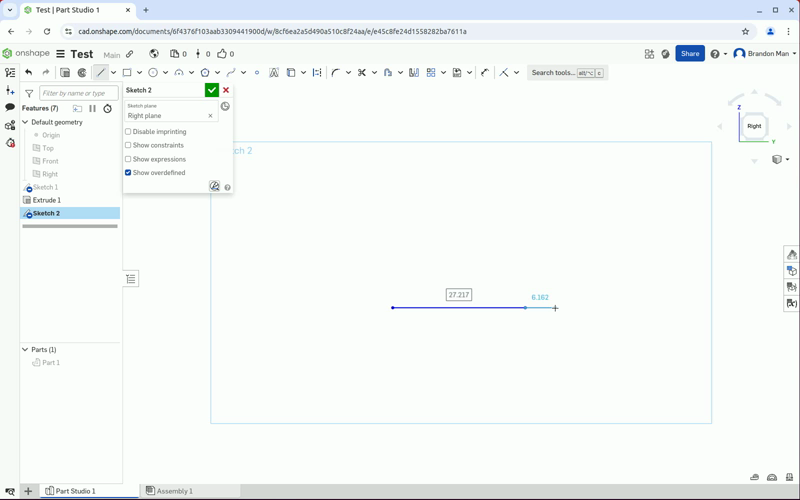
mouse_move(525, 292)
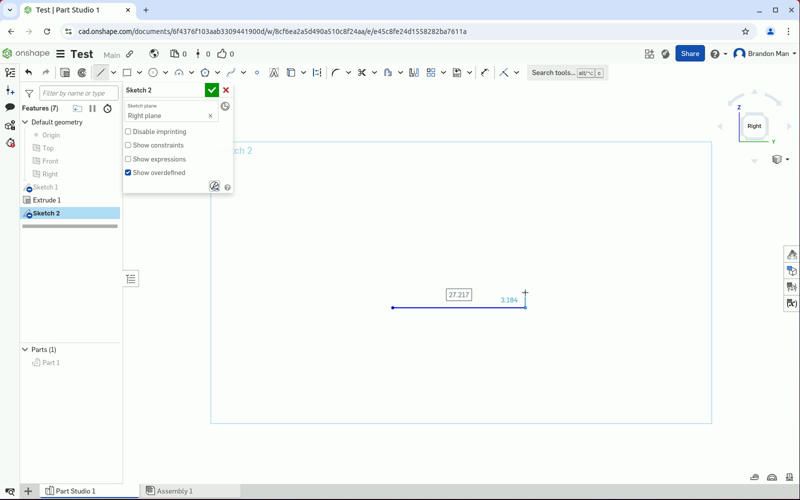
click(525, 292)
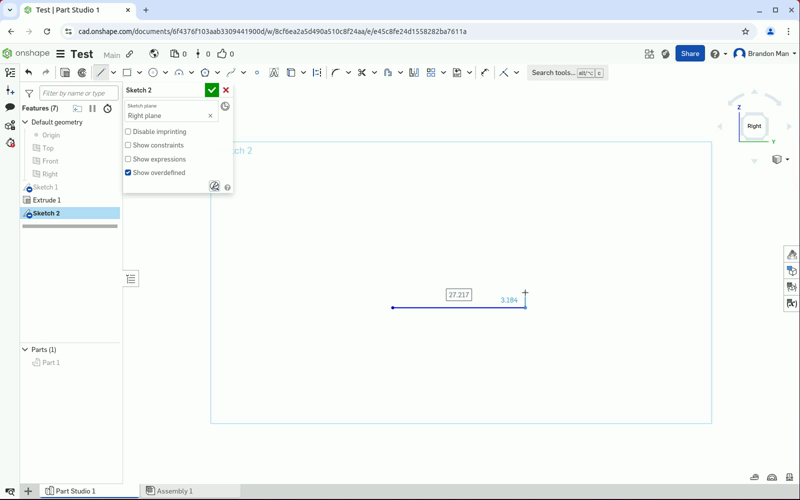
key_up(shift)
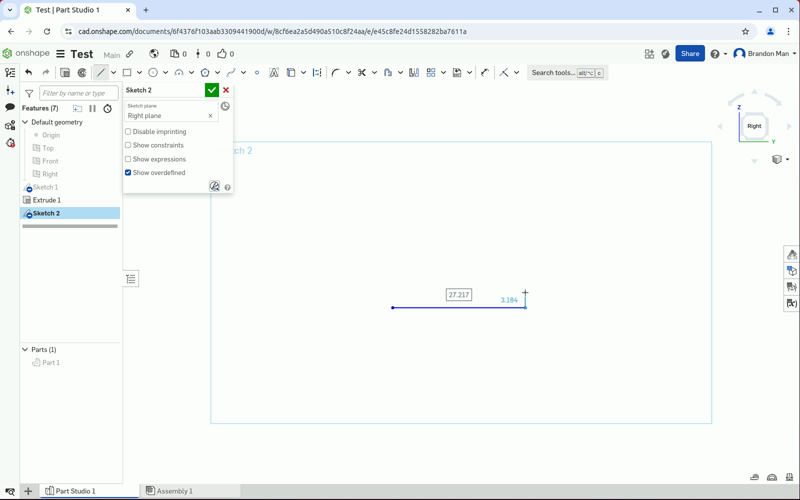
key_down(shift)
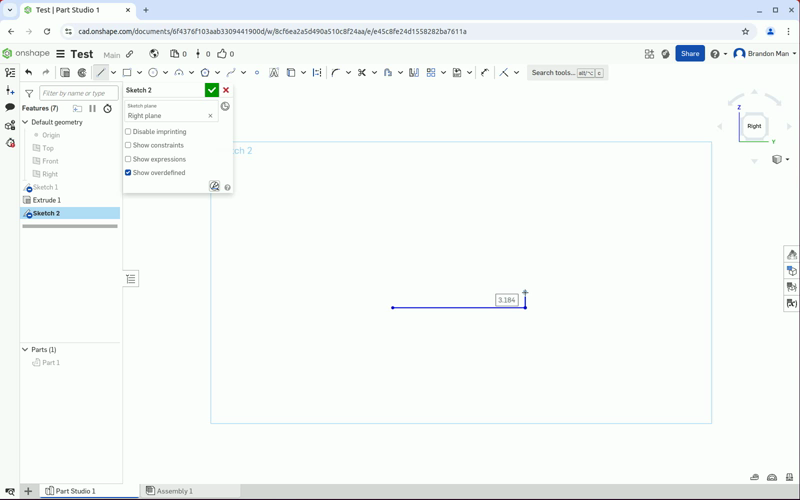
mouse_move(392, 292)
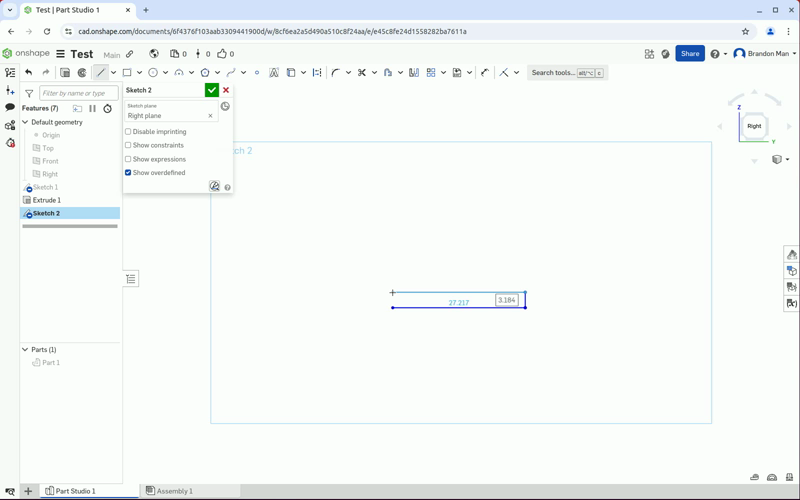
click(392, 292)
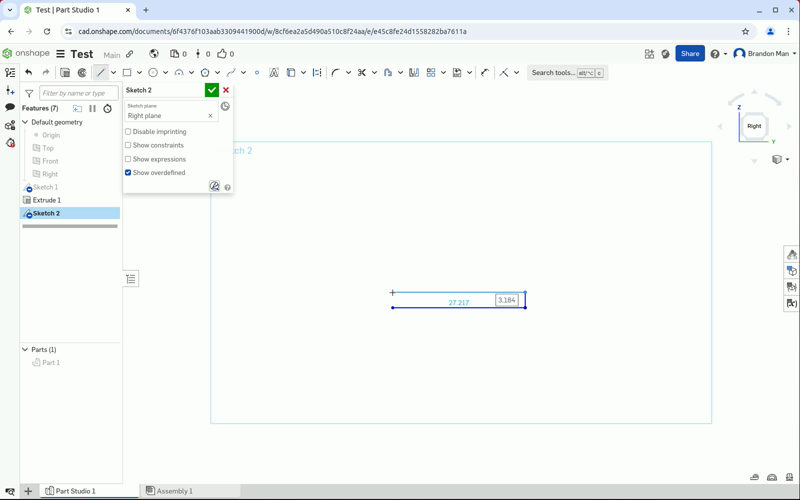
key_up(shift)
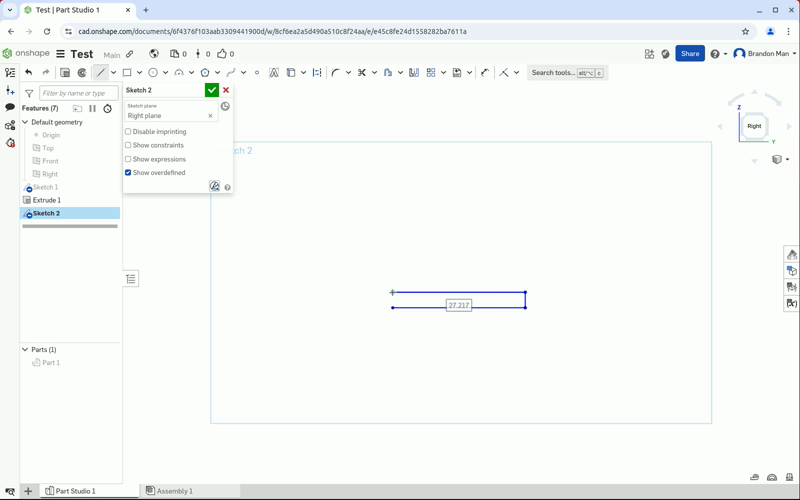
mouse_move(422, 292)
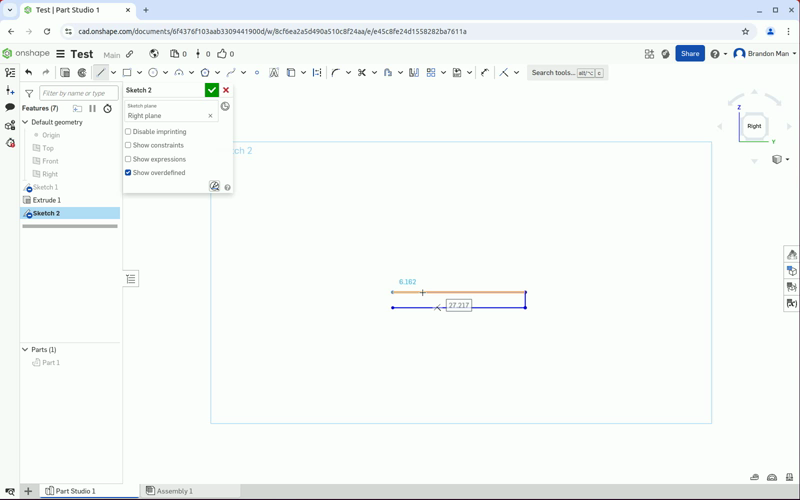
key_down(shift)
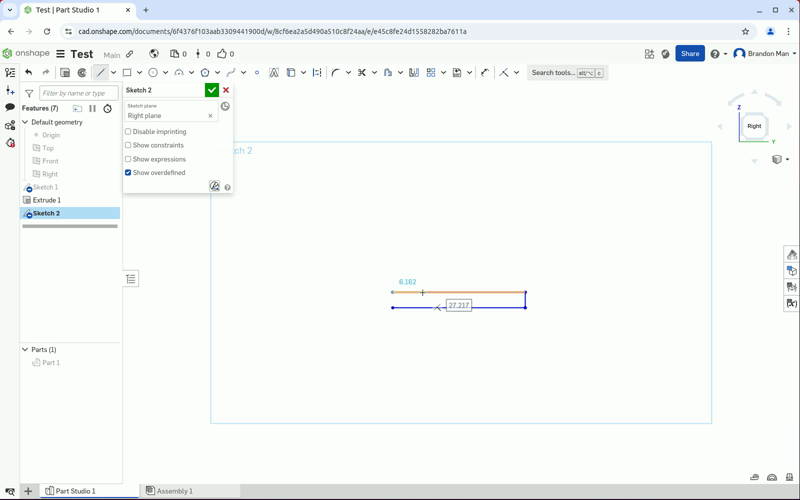
mouse_move(392, 307)
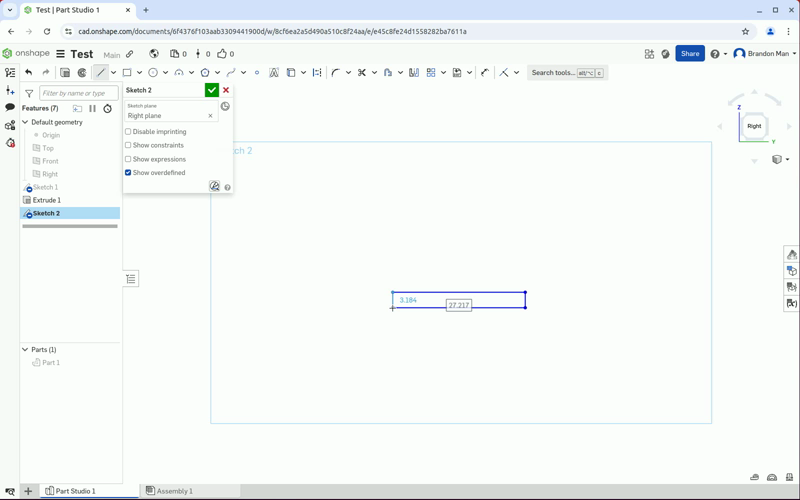
key_up(shift)
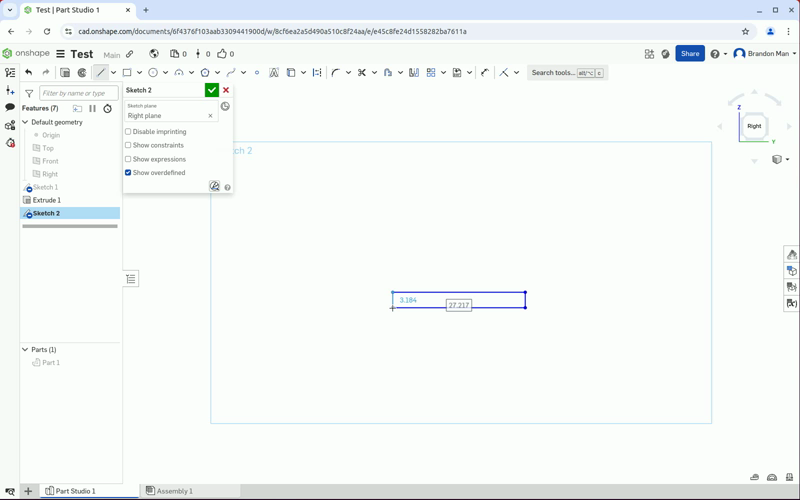
click(392, 307)
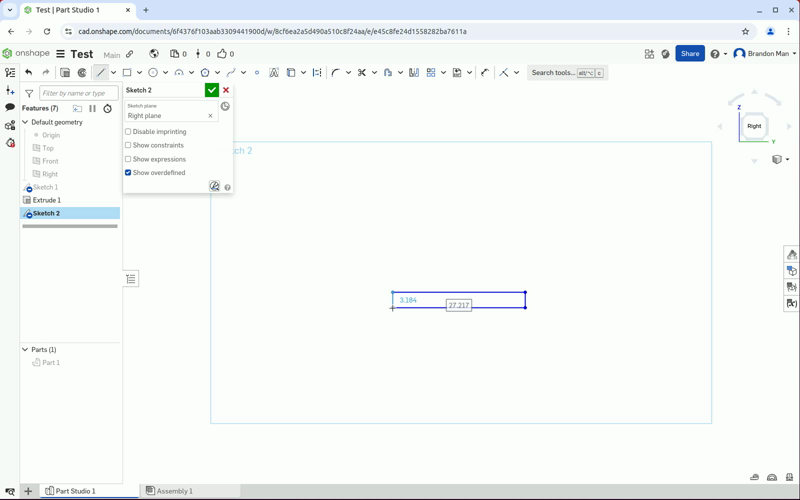
key(esc)
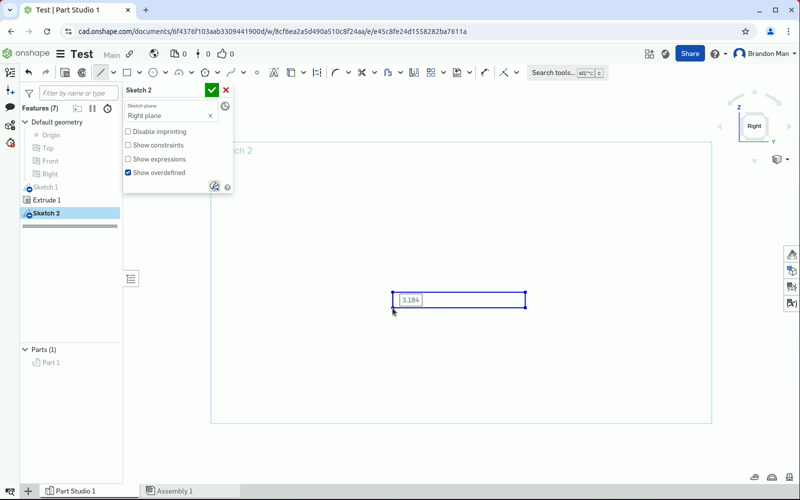
mouse_move(455, 303)
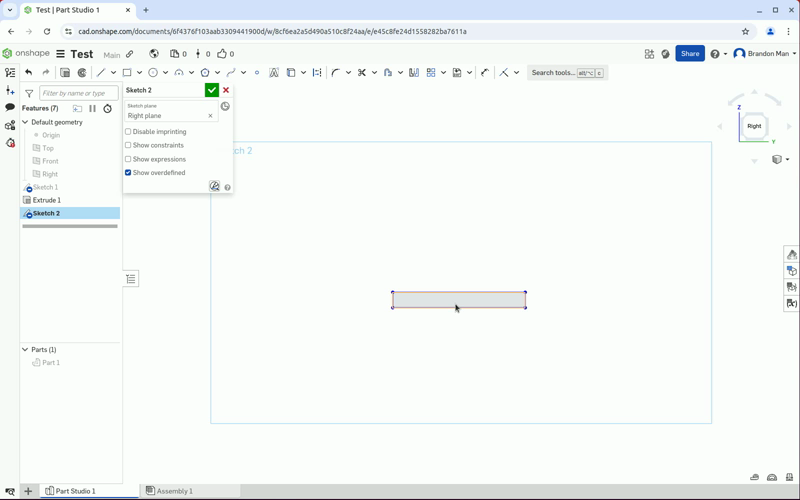
click(455, 303)
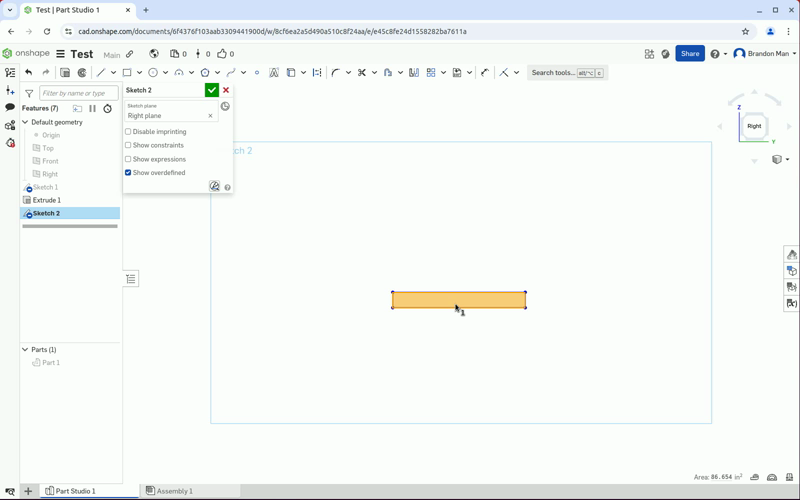
mouse_move(73, 352)
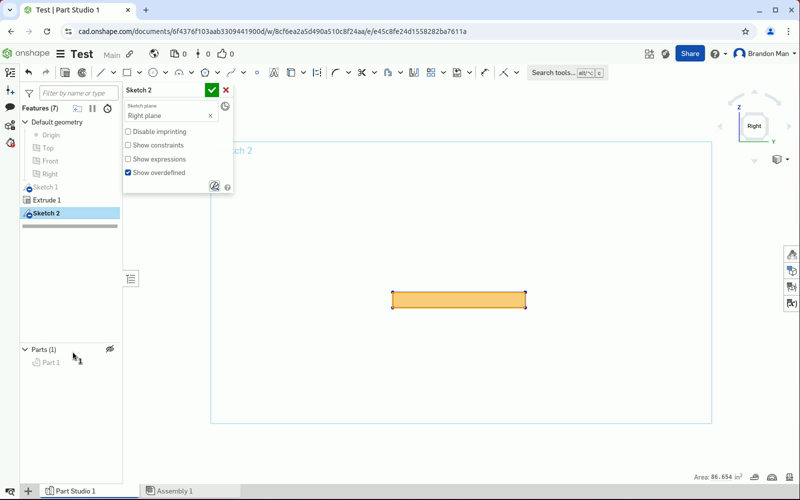
key(shift+y)
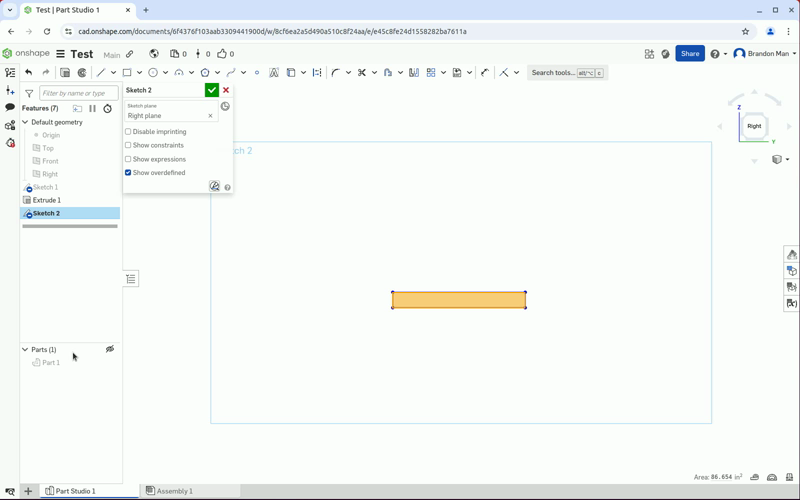
key(shift+e)
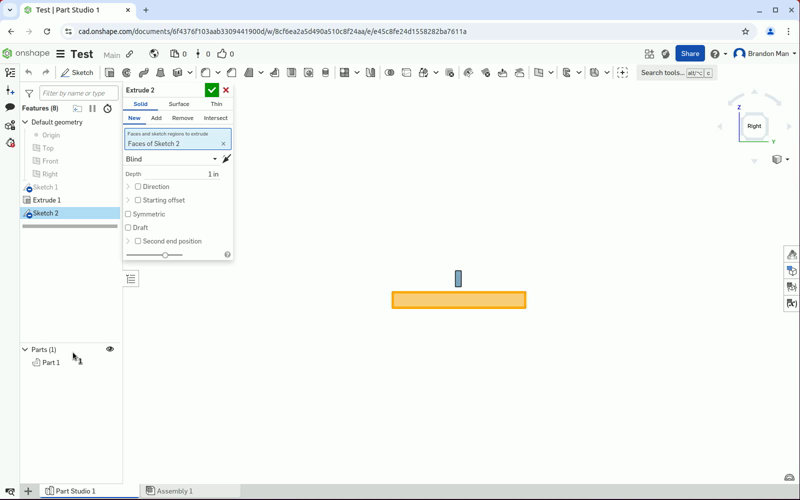
mouse_move(143, 106)
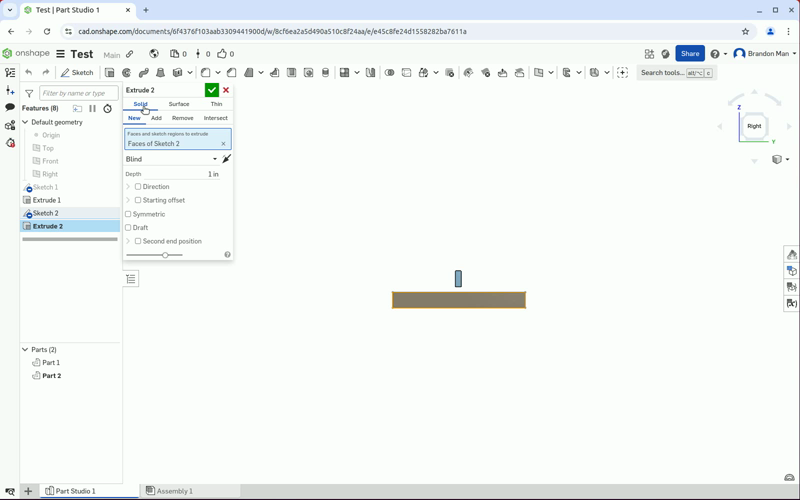
click(143, 106)
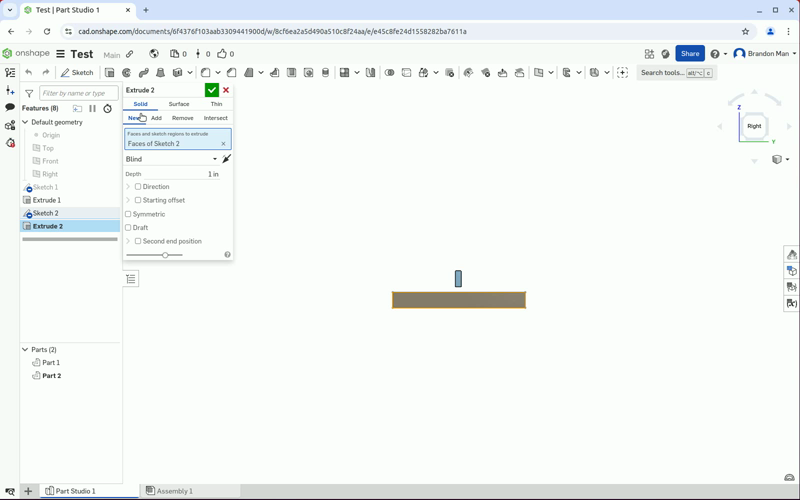
mouse_move(137, 120)
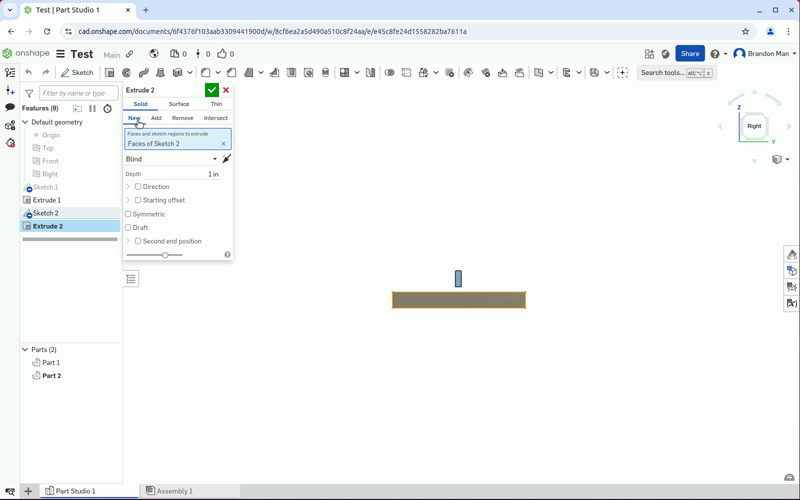
click(137, 120)
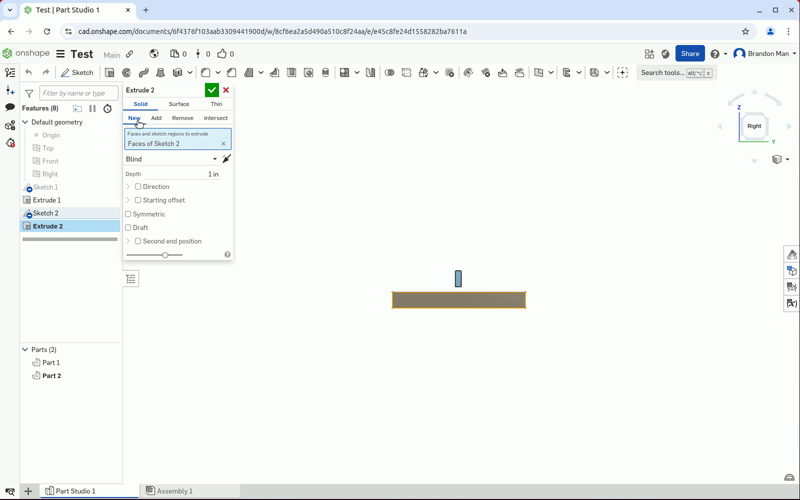
key(tab, 4)
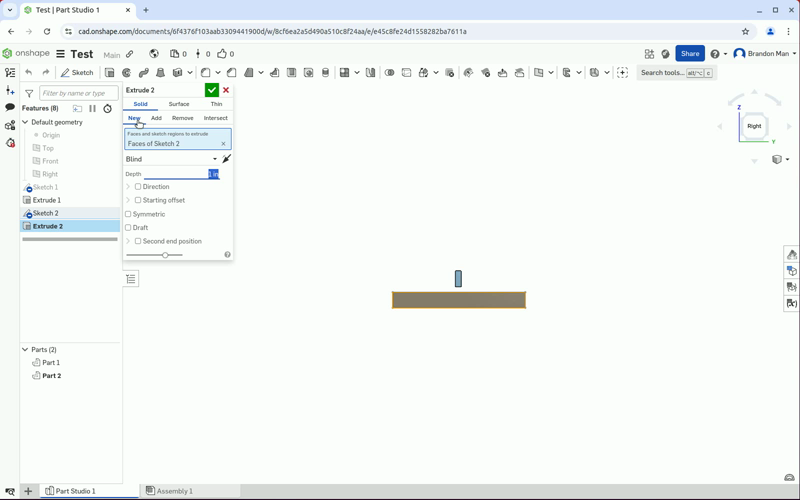
text(1.204)
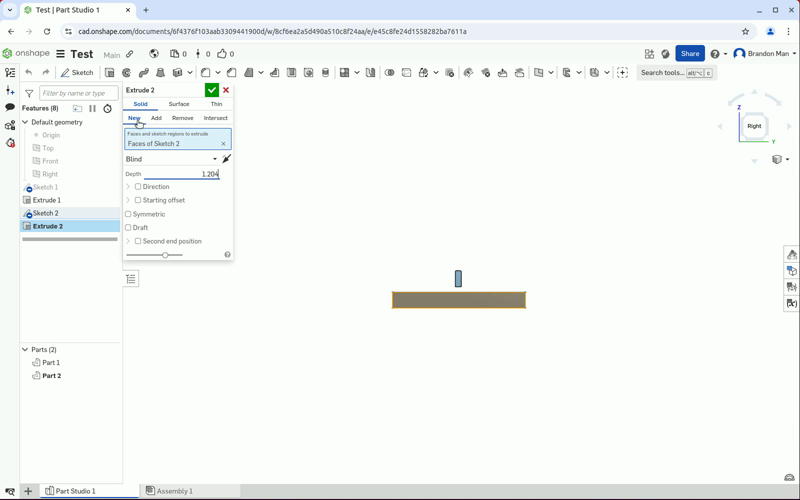
key(enter)
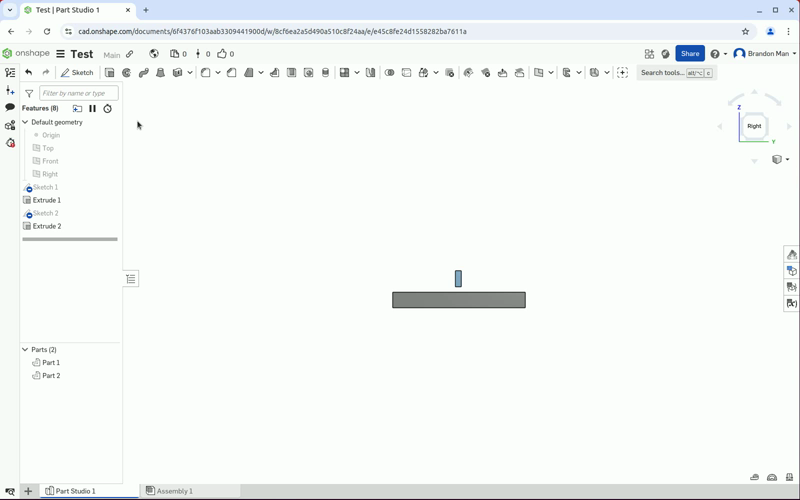
key(shift+h)
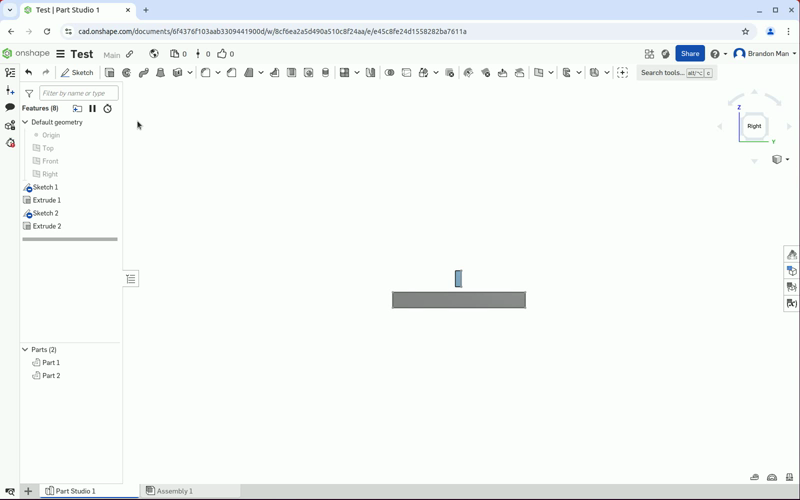
key(shift+h)
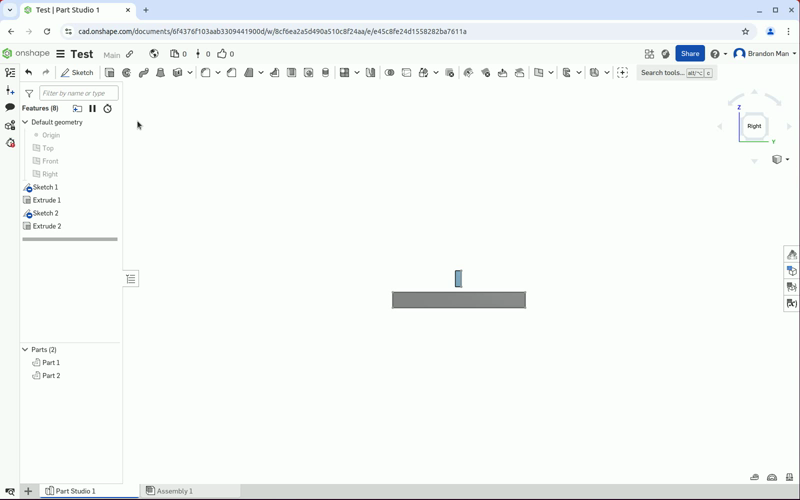
key(shift+7)
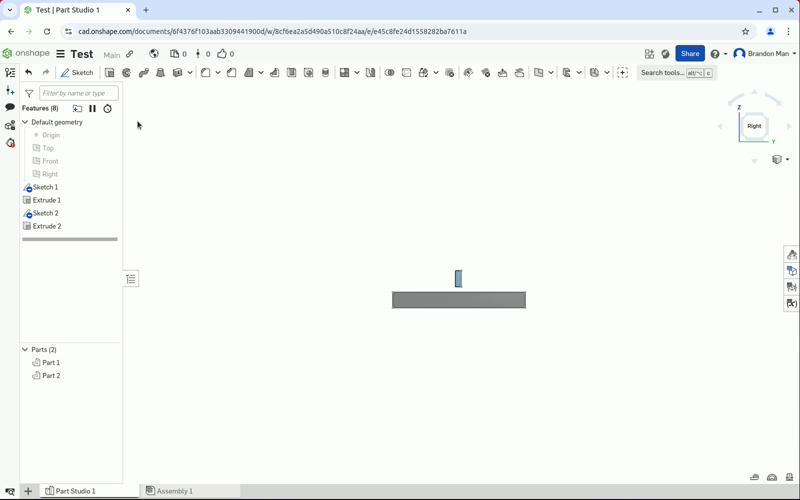
key(right, 2)
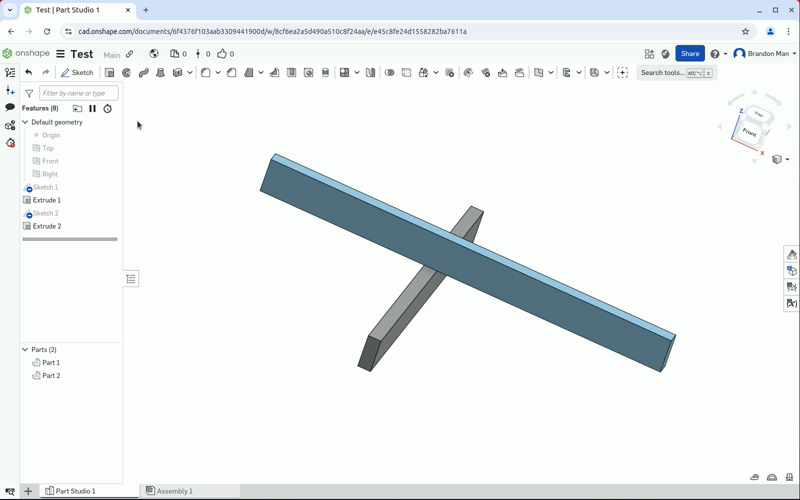
key(down, 2)
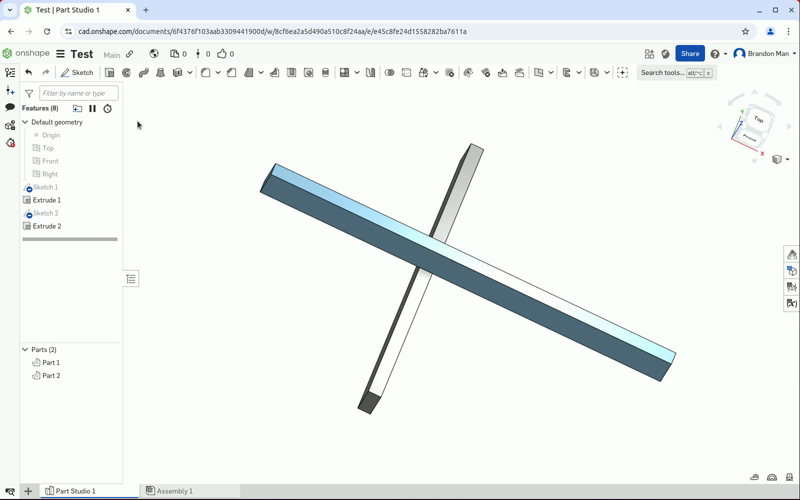
key(up, 2)
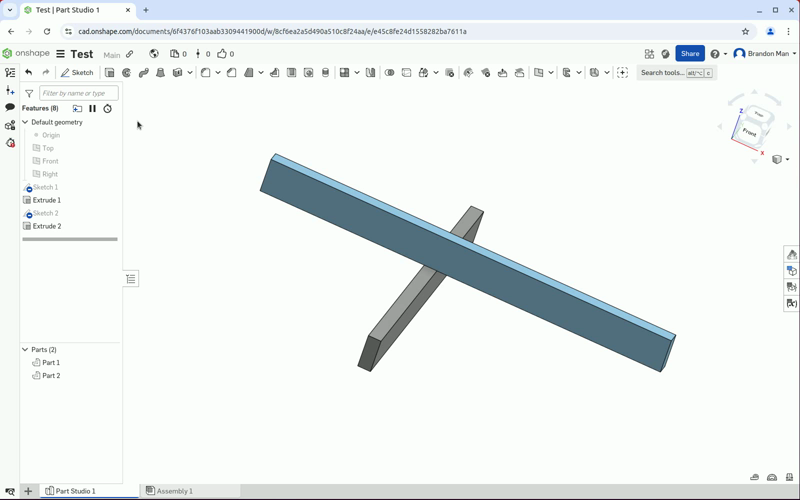
key(left, 2)
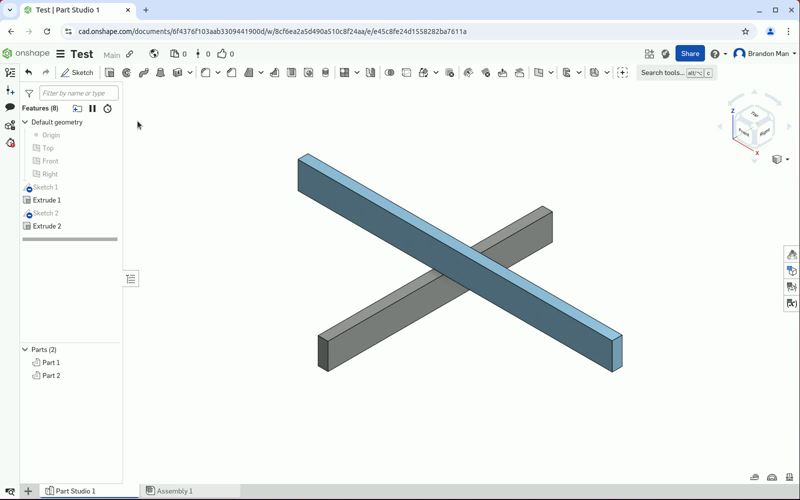
mouse_move(73, 189)
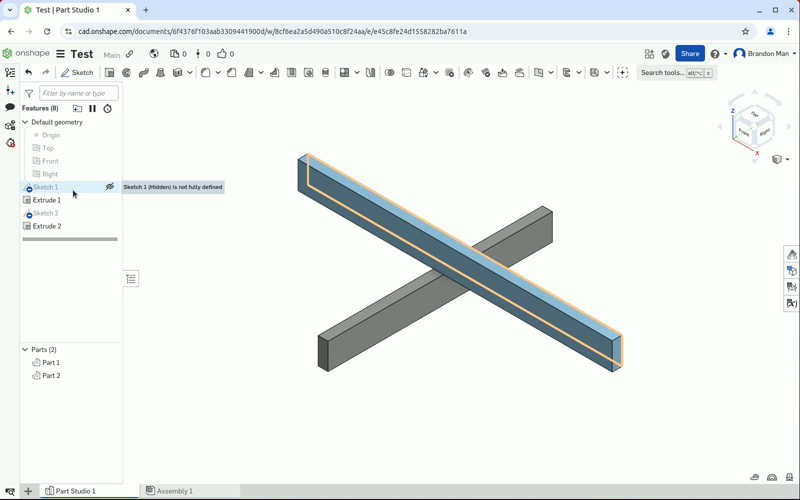
click(73, 189)